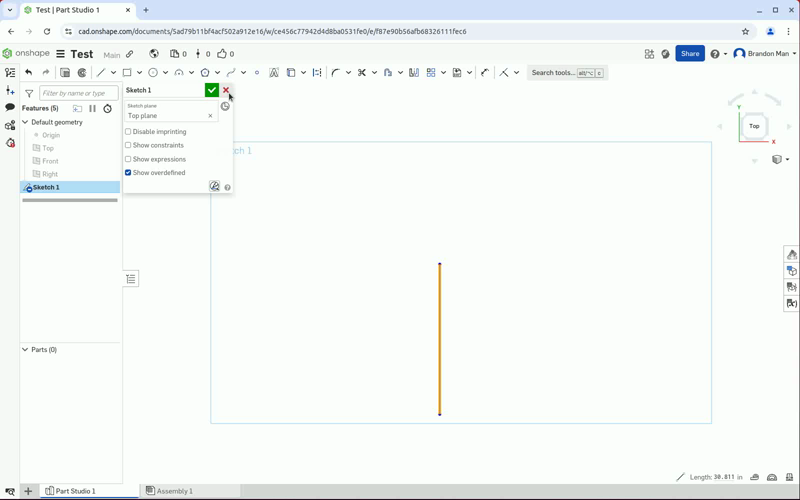
key(shift+h)
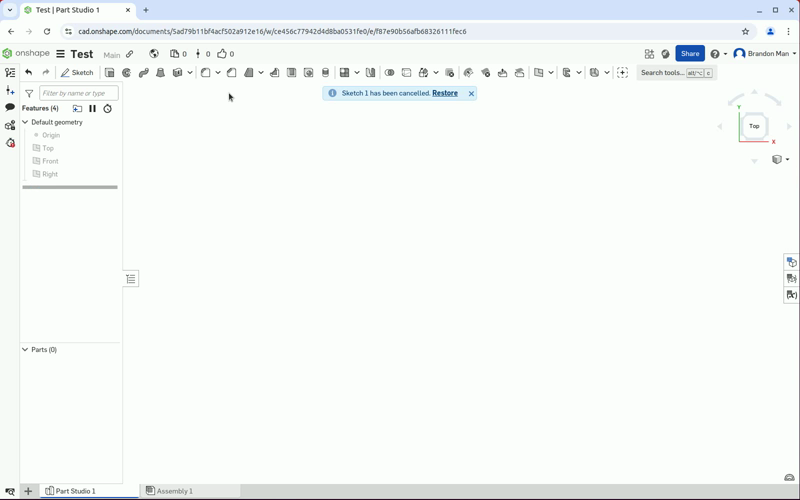
mouse_move(73, 352)
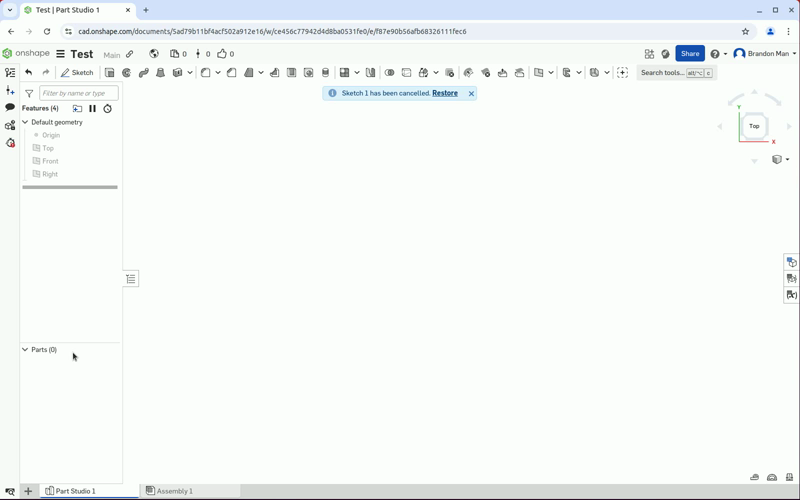
key(y)
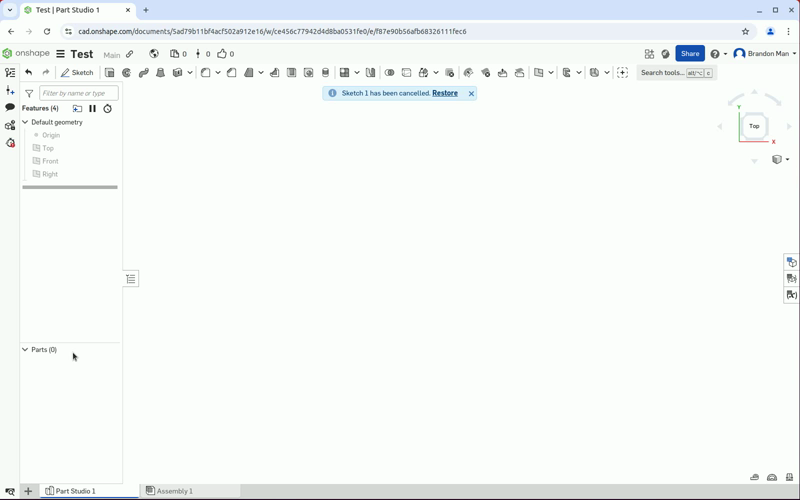
key(shift+p)
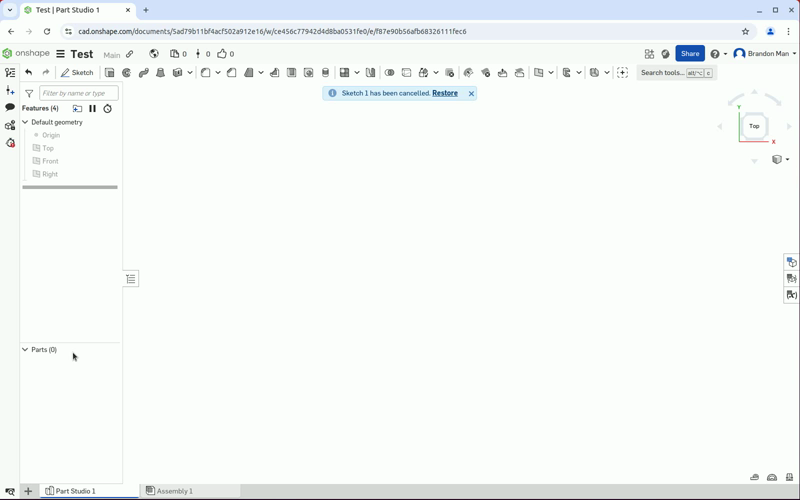
key(space)
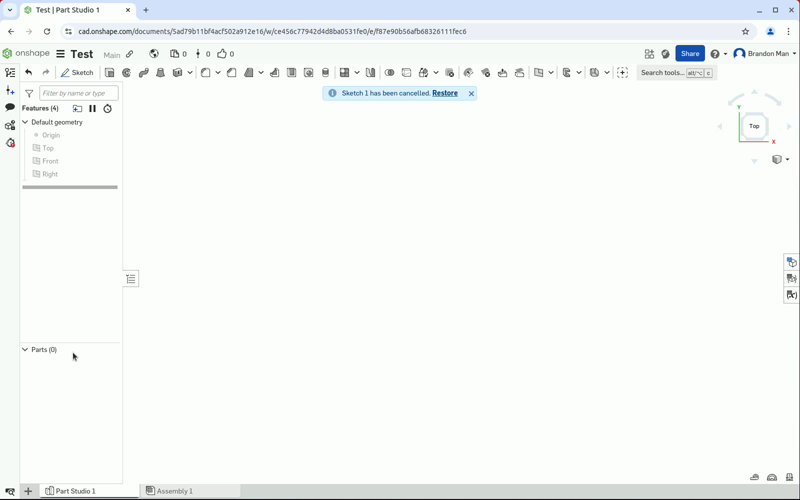
key_down(shift)
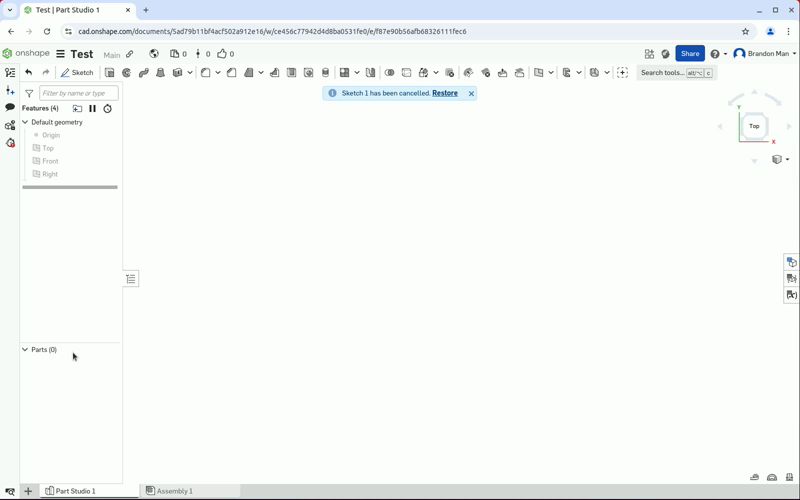
key(up)
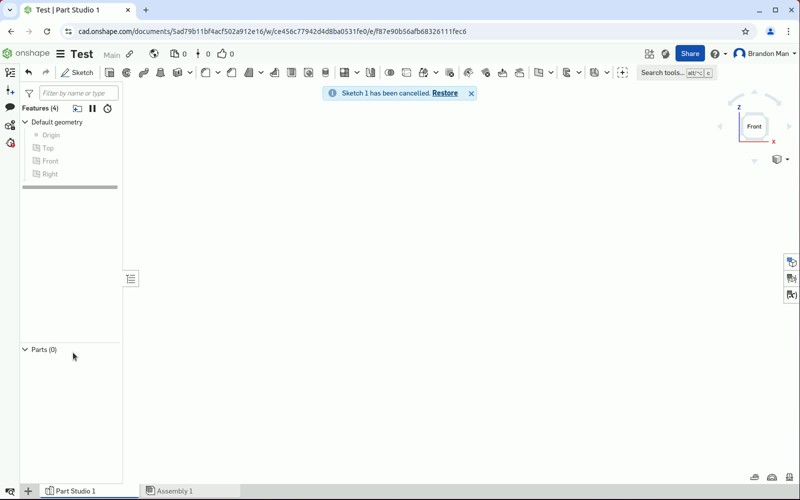
key_up(shift)
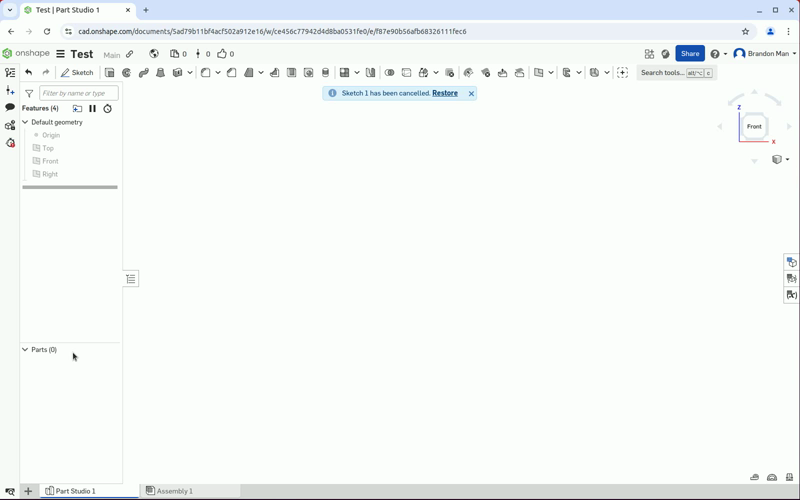
mouse_move(73, 352)
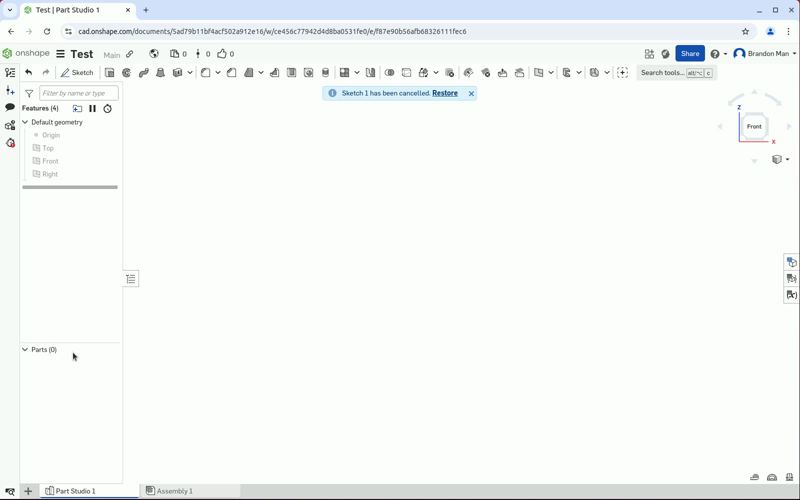
key(shift+y)
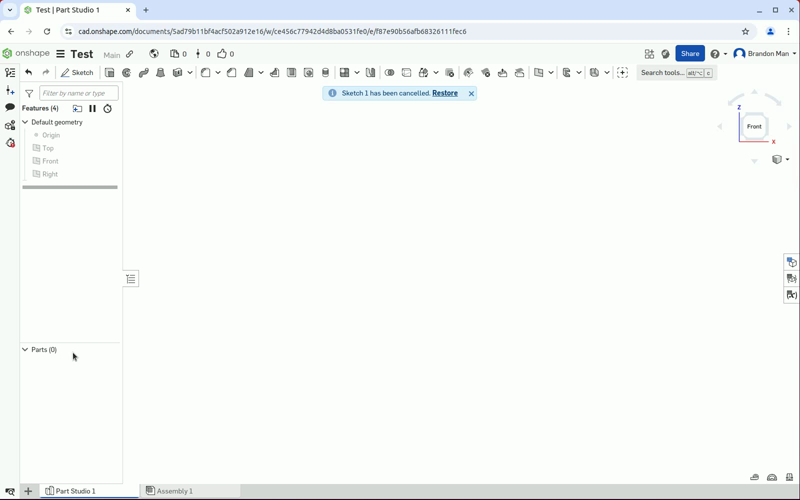
key(shift+s)
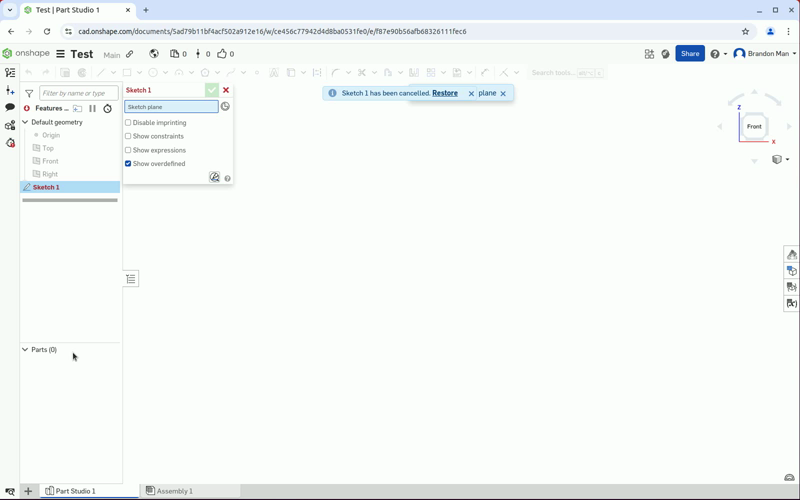
mouse_move(73, 163)
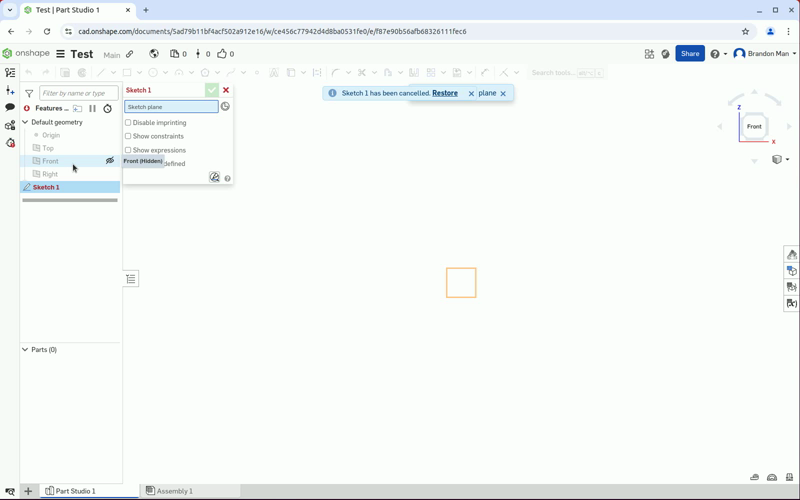
click(73, 163)
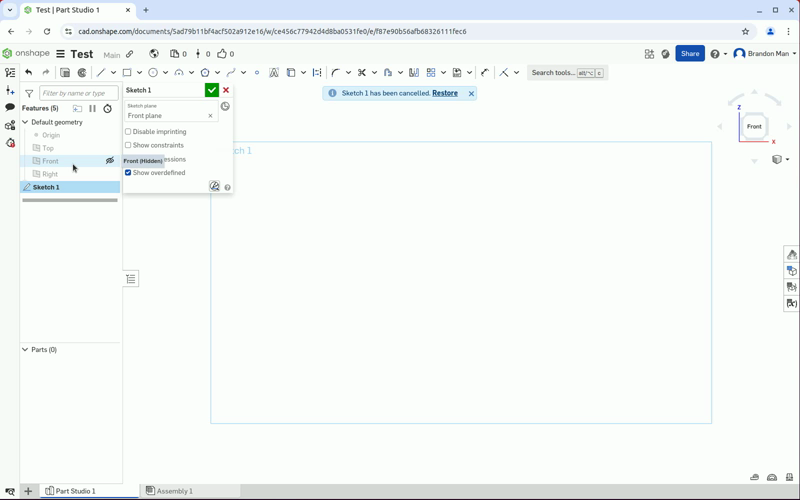
mouse_move(73, 352)
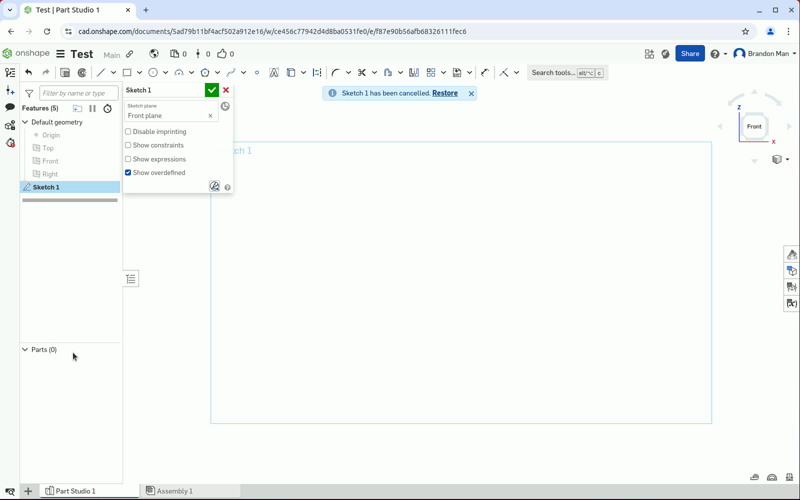
key(y)
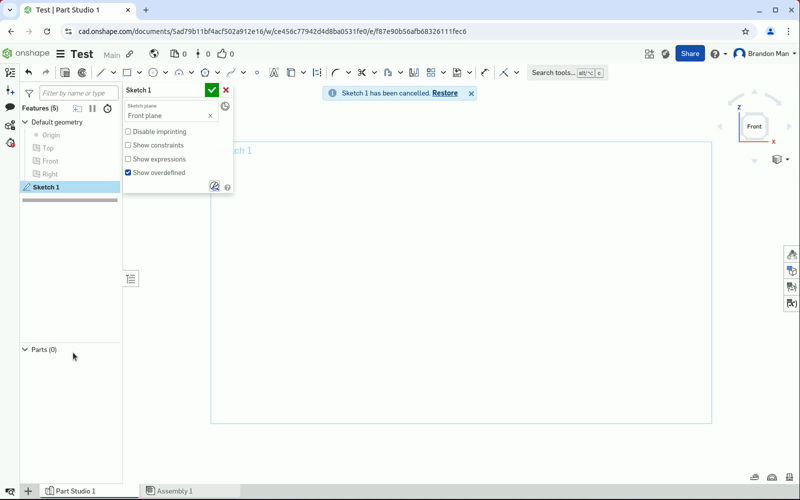
key(l)
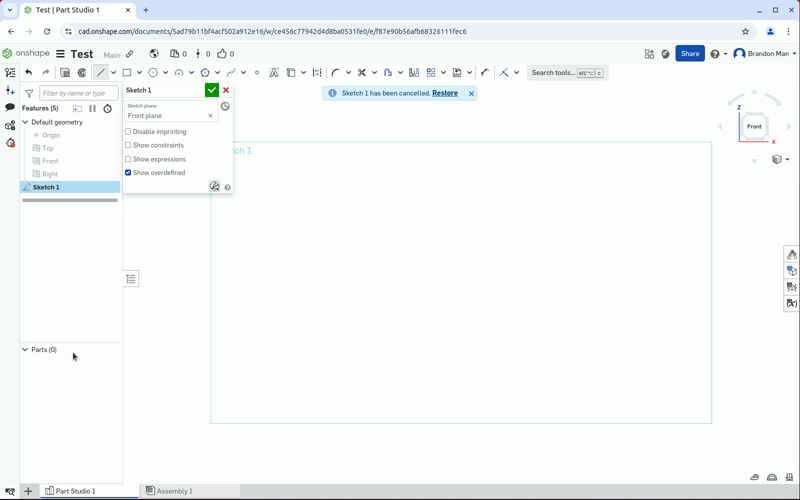
key_down(shift)
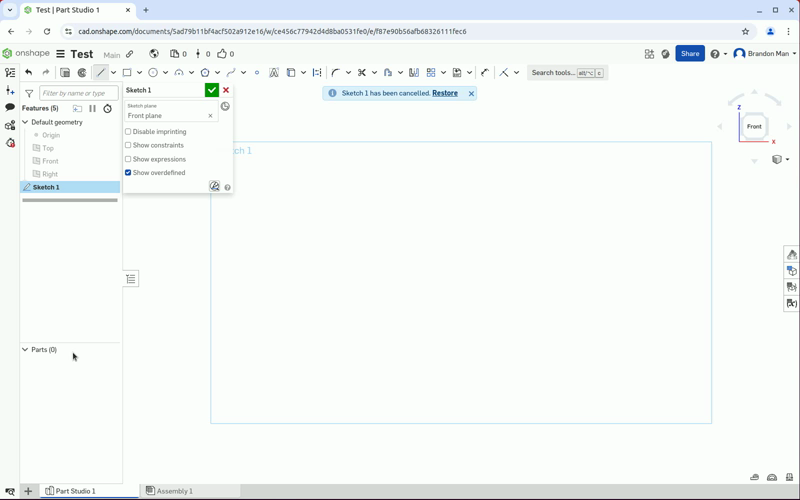
mouse_move(433, 224)
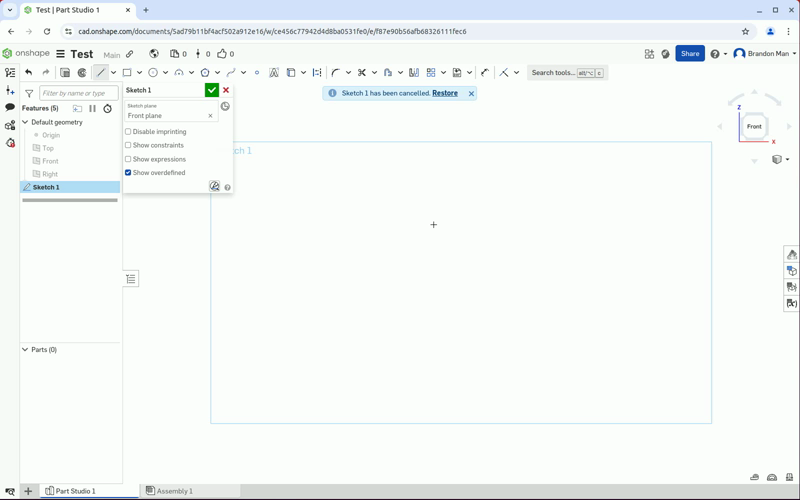
click(433, 224)
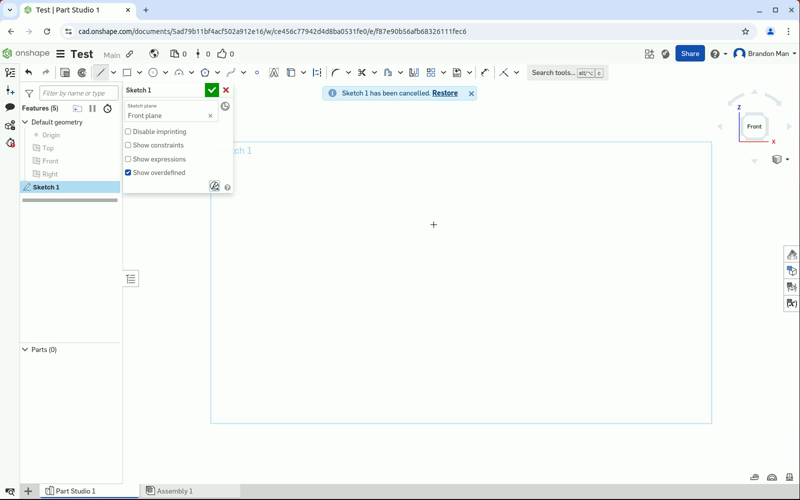
key_up(shift)
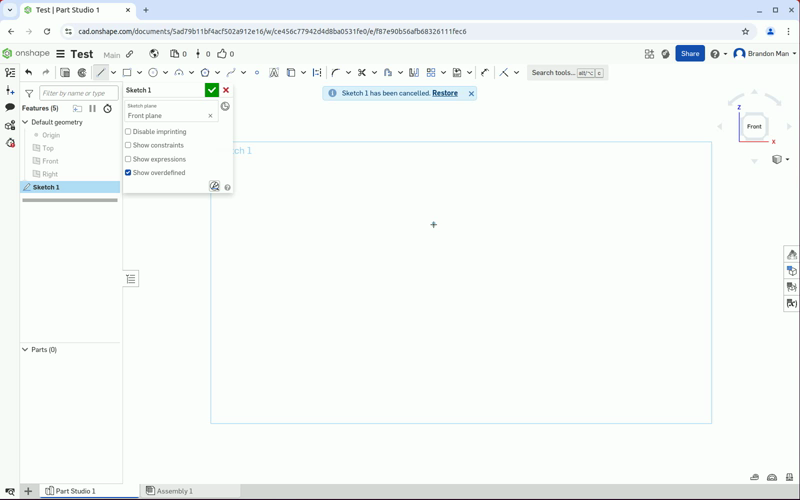
key_down(shift)
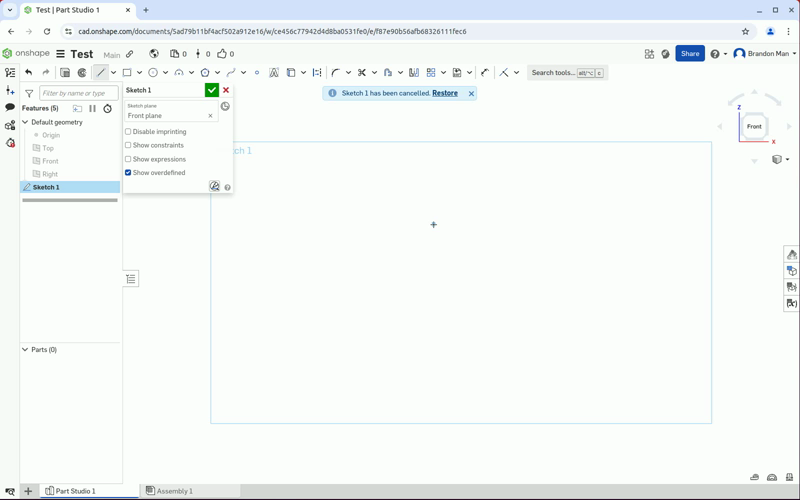
mouse_move(522, 224)
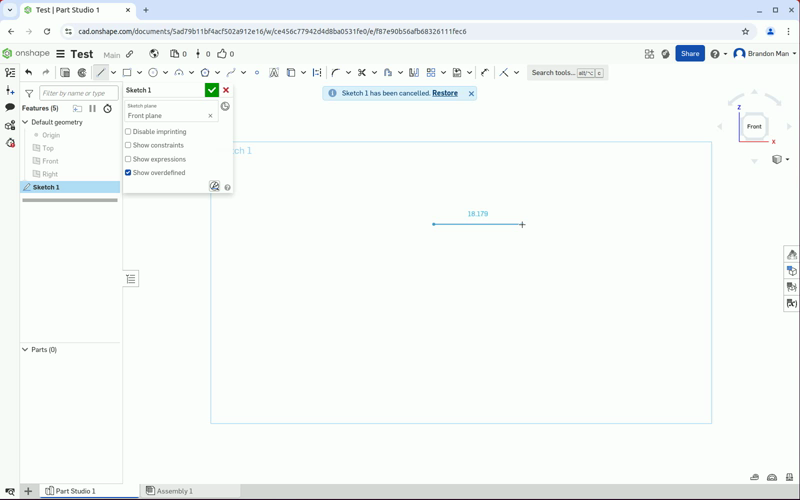
click(522, 224)
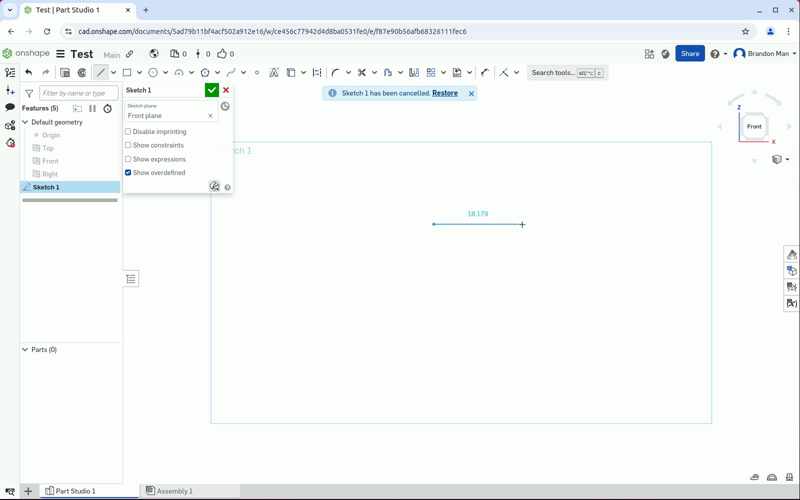
key_up(shift)
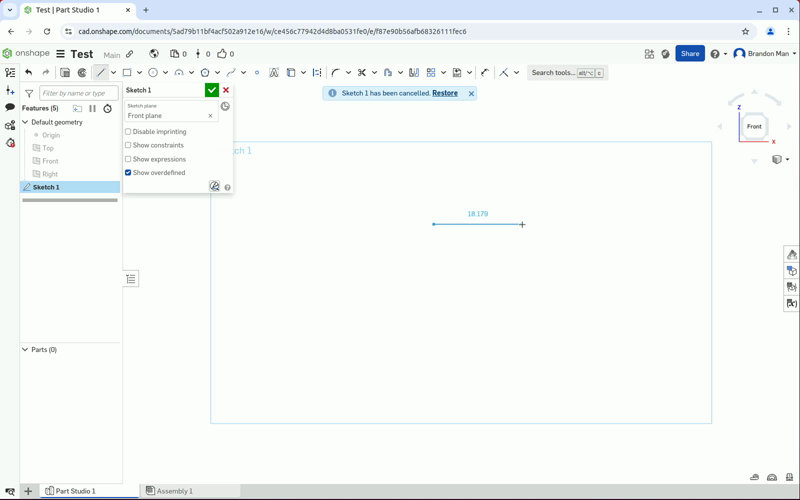
key_down(shift)
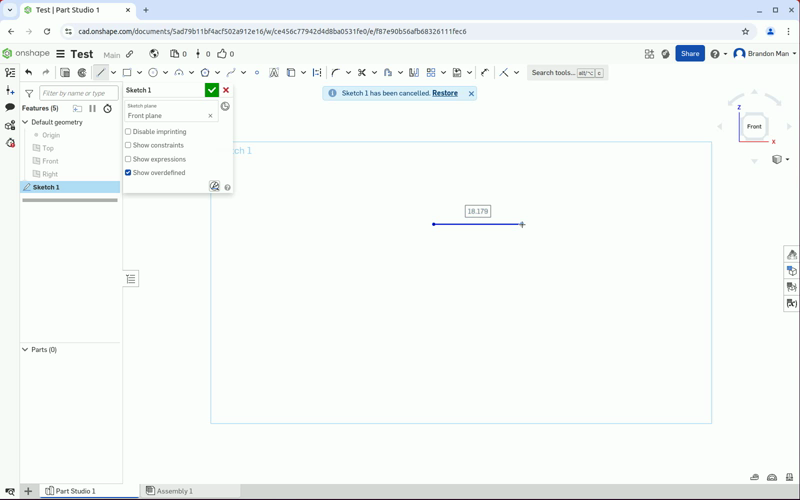
mouse_move(552, 224)
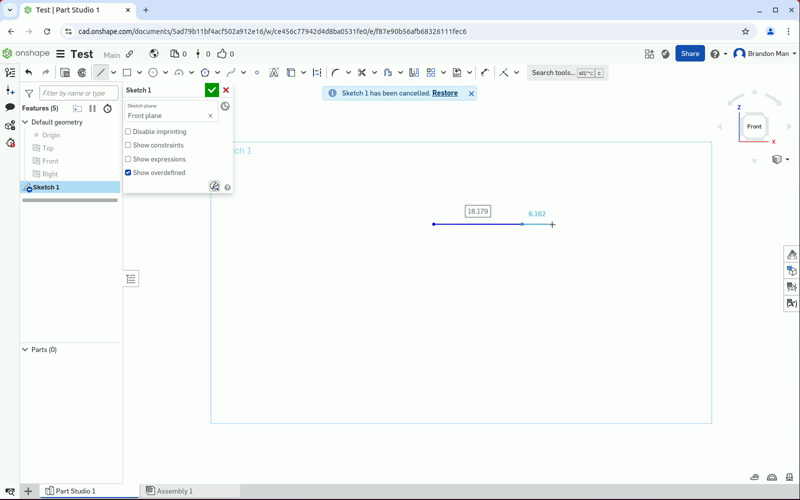
mouse_move(522, 170)
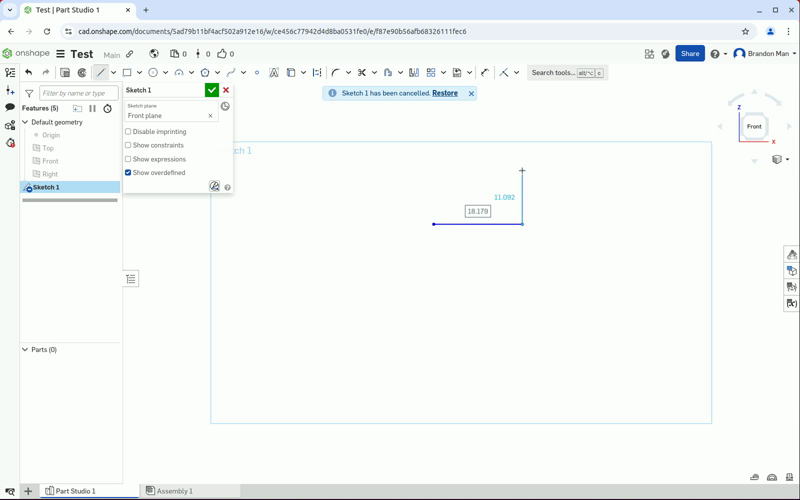
click(522, 170)
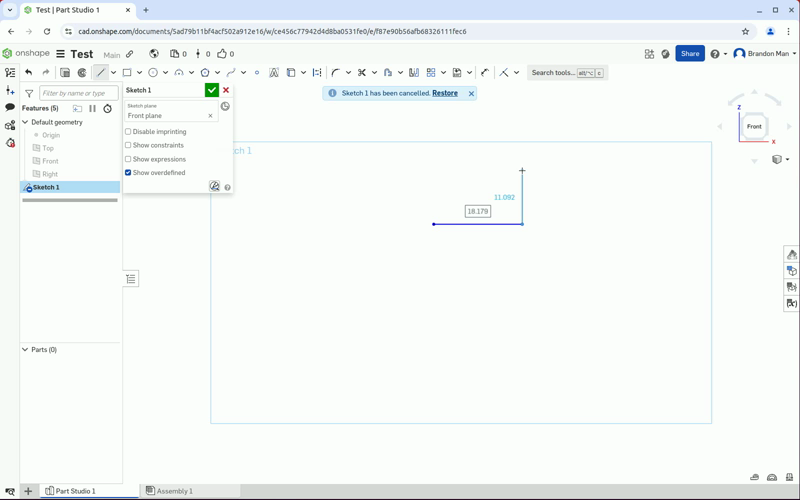
key_up(shift)
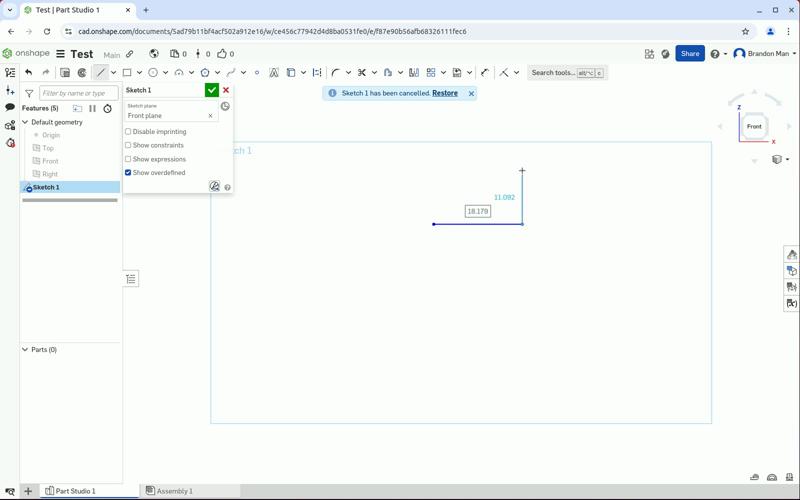
key_down(shift)
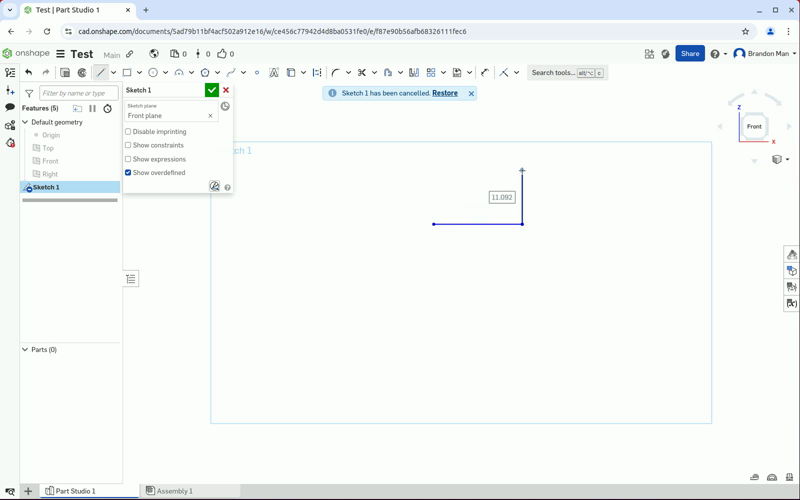
mouse_move(433, 170)
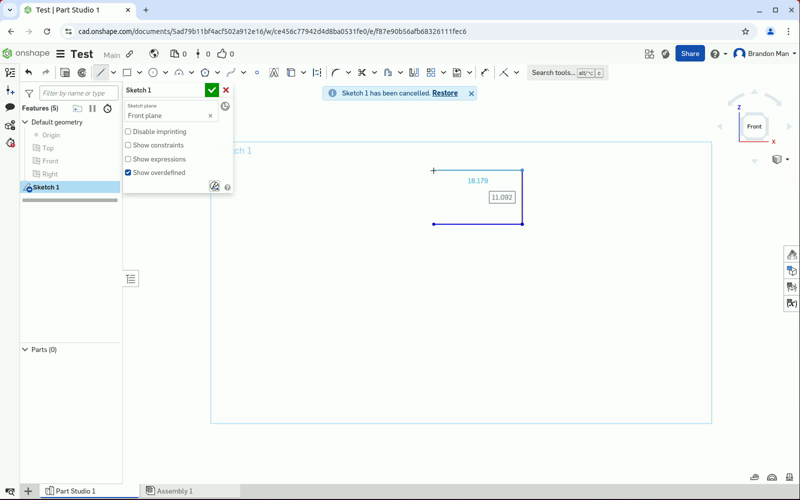
click(433, 170)
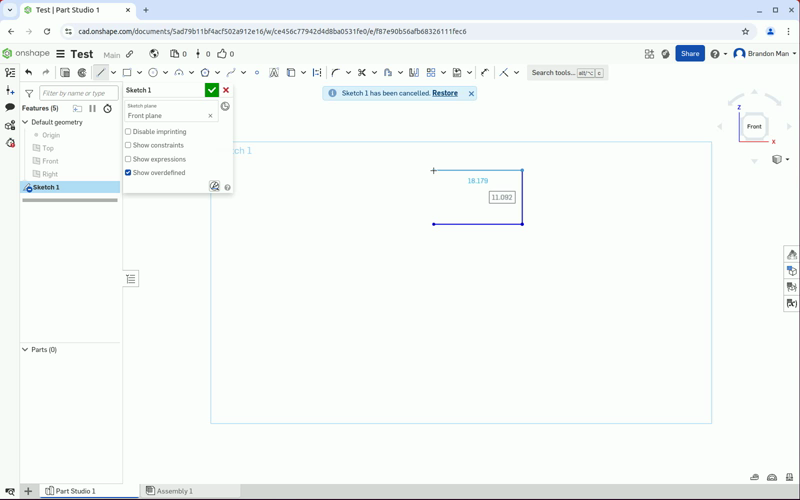
key_up(shift)
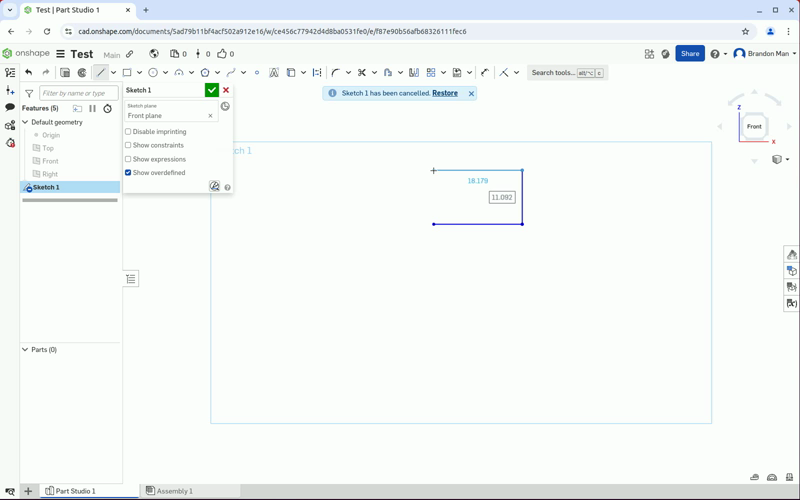
mouse_move(463, 170)
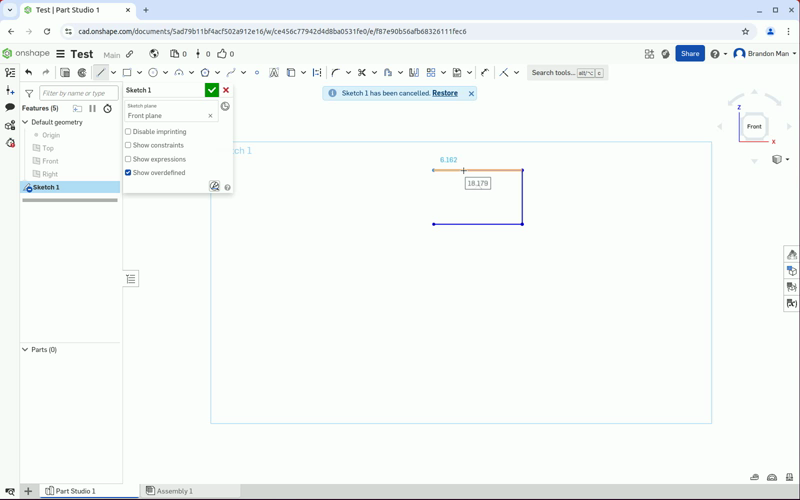
key_down(shift)
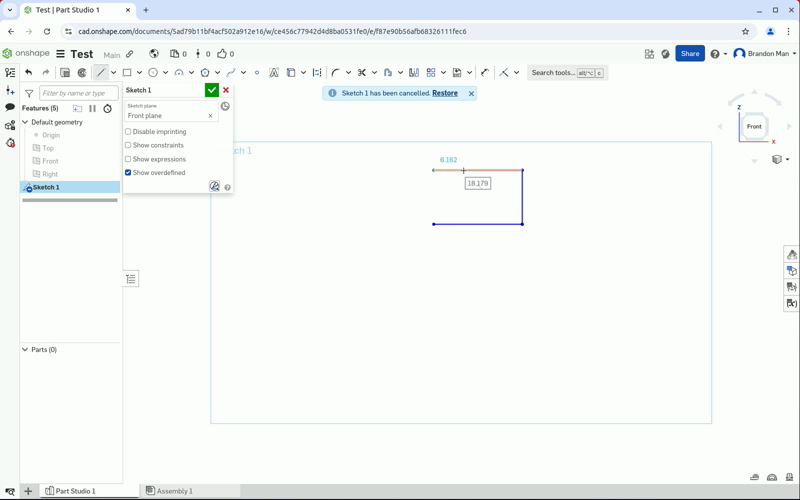
mouse_move(433, 224)
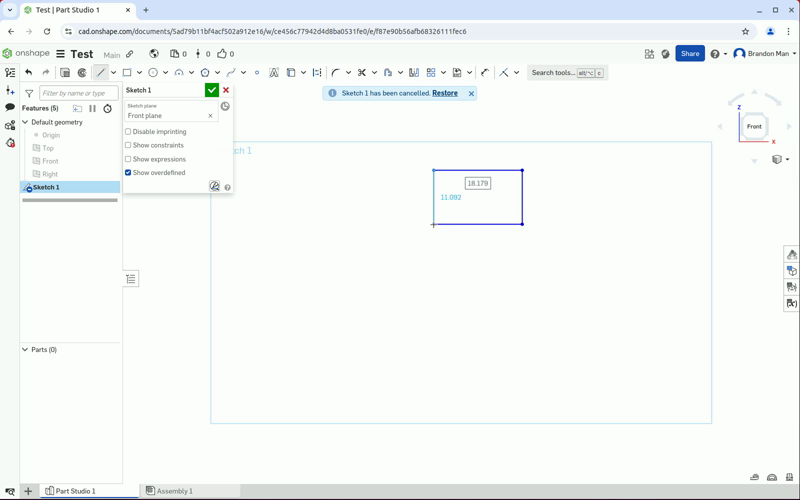
key_up(shift)
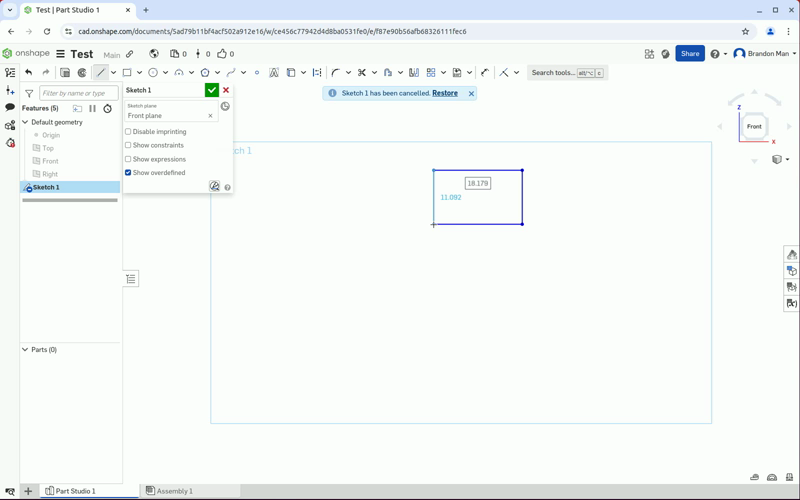
click(433, 224)
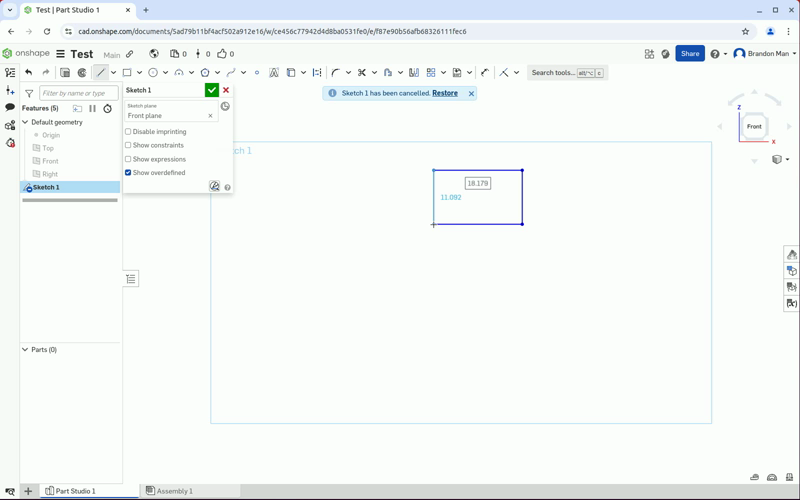
key(esc)
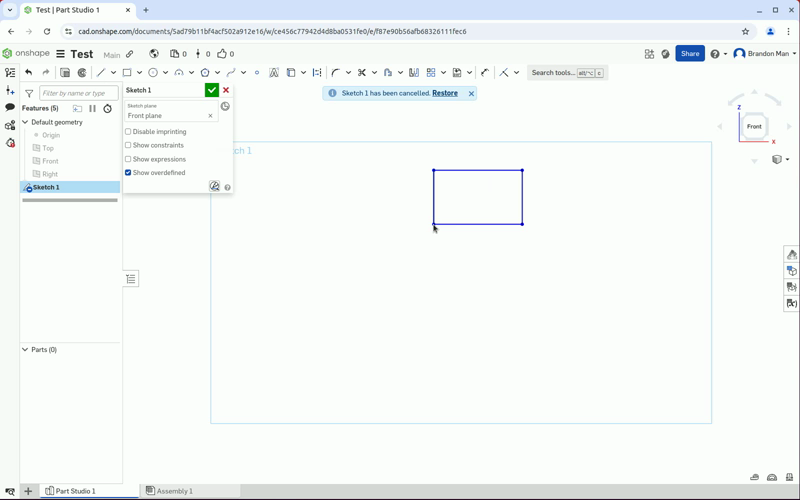
mouse_move(499, 218)
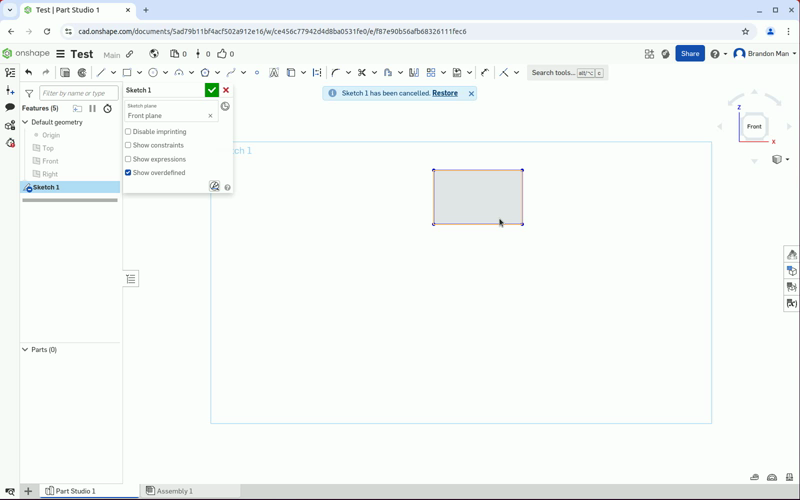
click(499, 218)
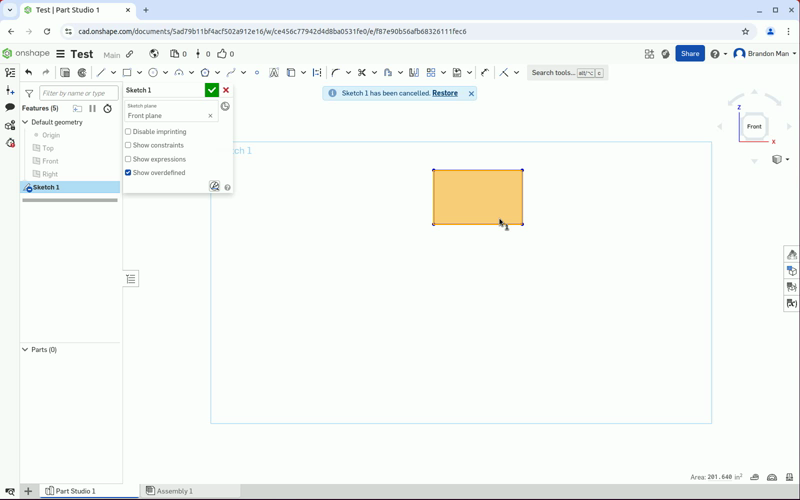
mouse_move(73, 352)
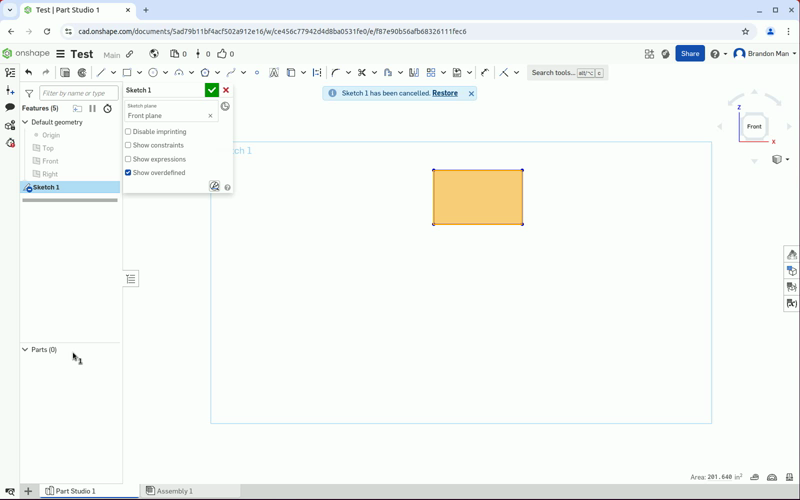
key(shift+y)
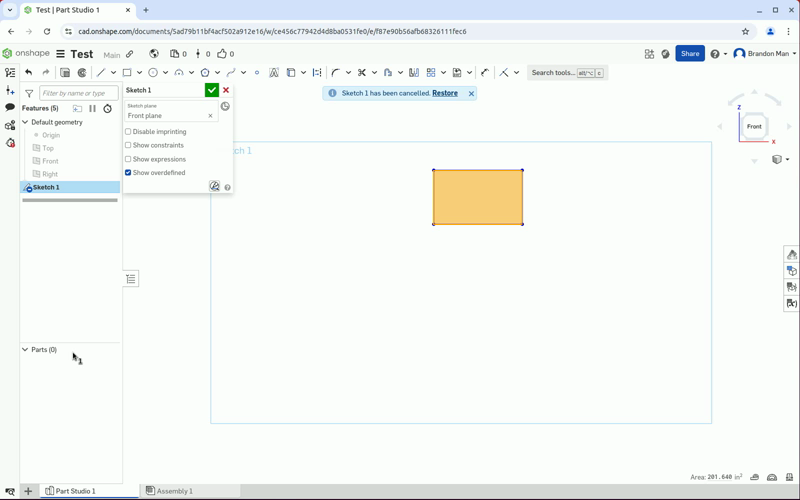
key(shift+e)
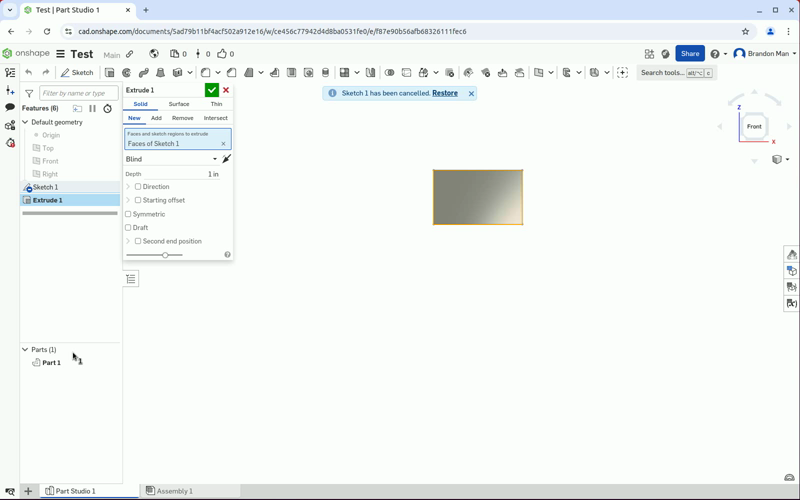
mouse_move(143, 106)
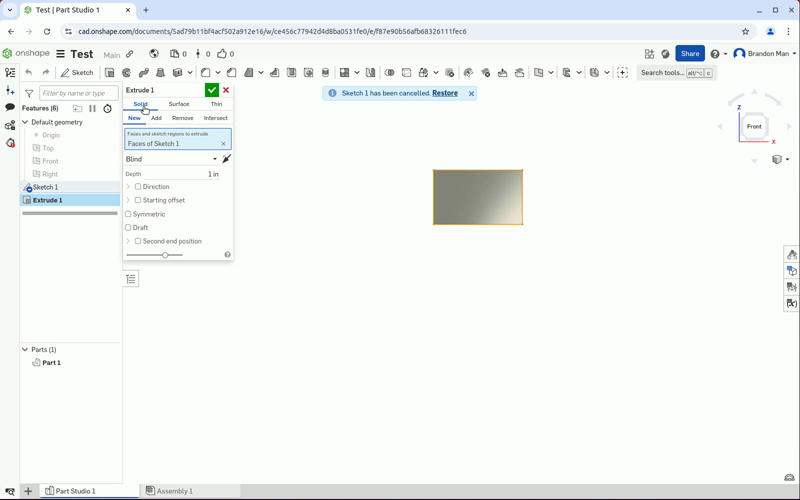
click(143, 106)
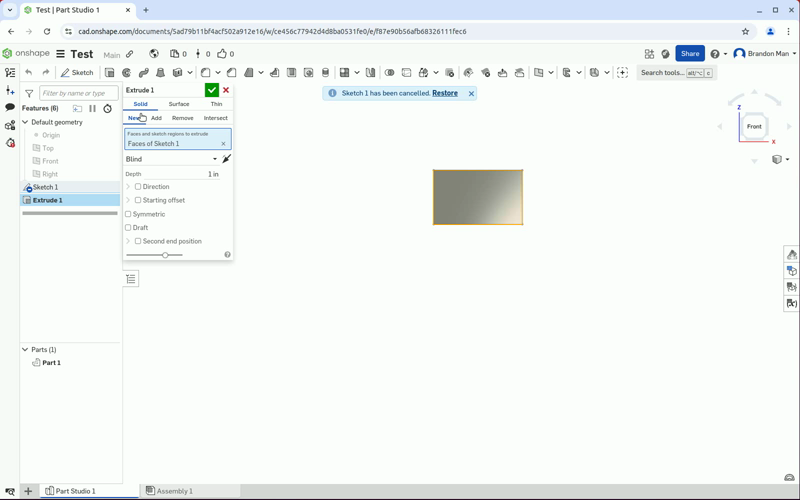
mouse_move(137, 120)
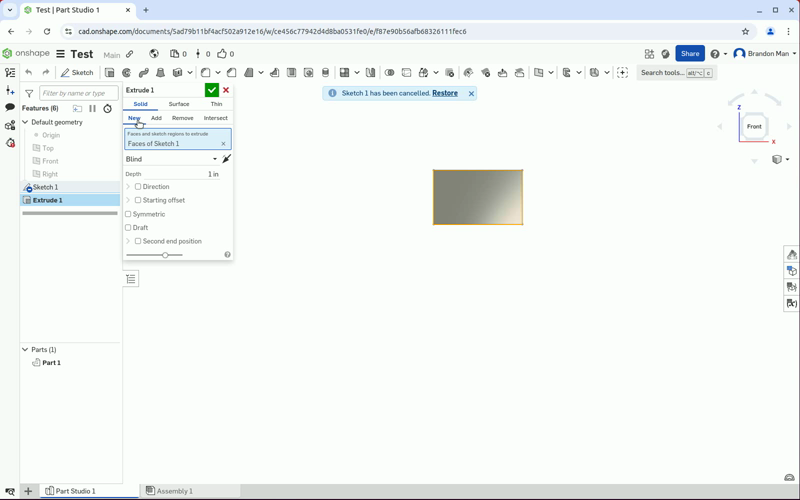
click(137, 120)
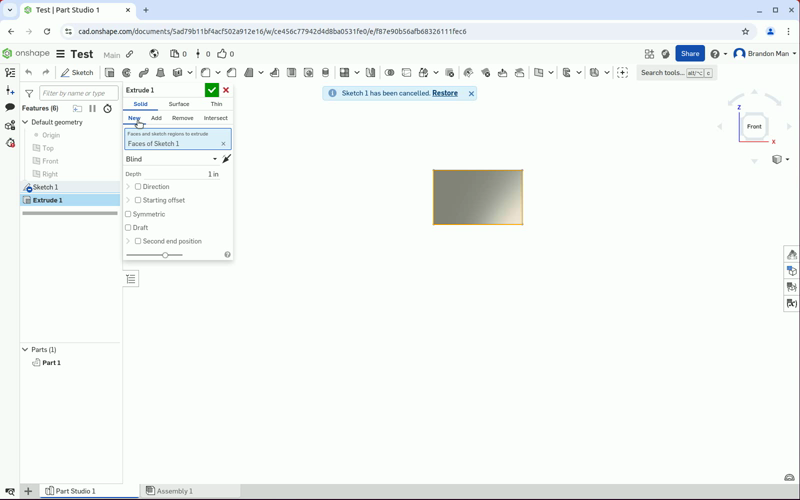
key(tab, 4)
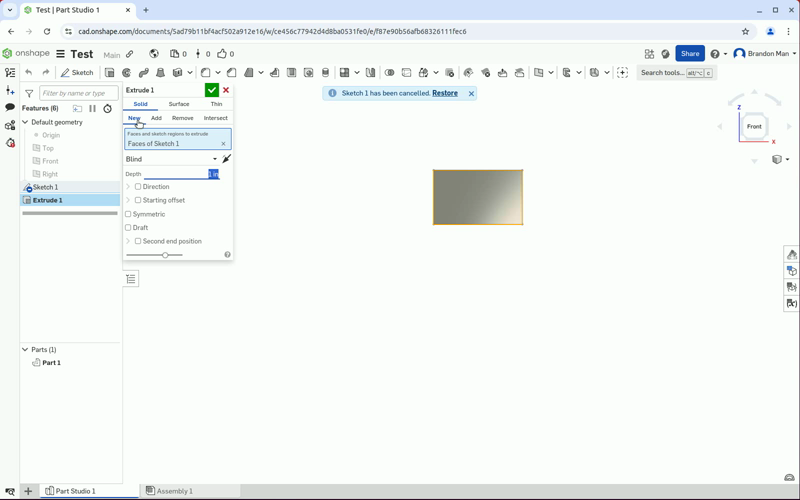
text(1.926)
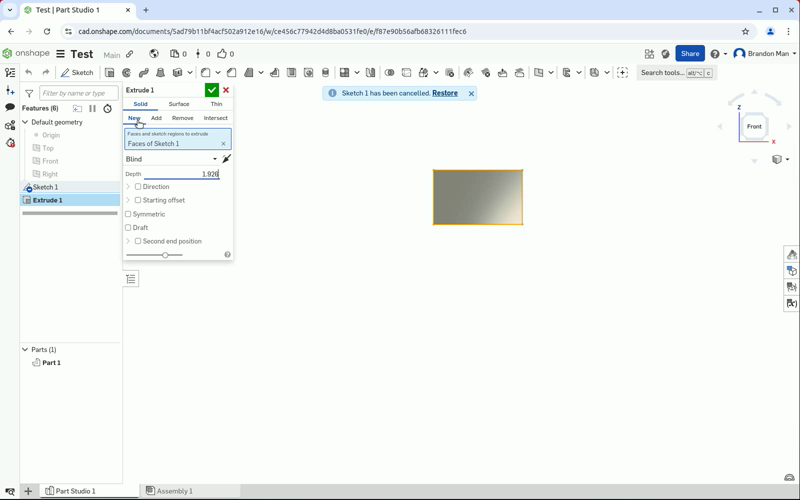
key(enter)
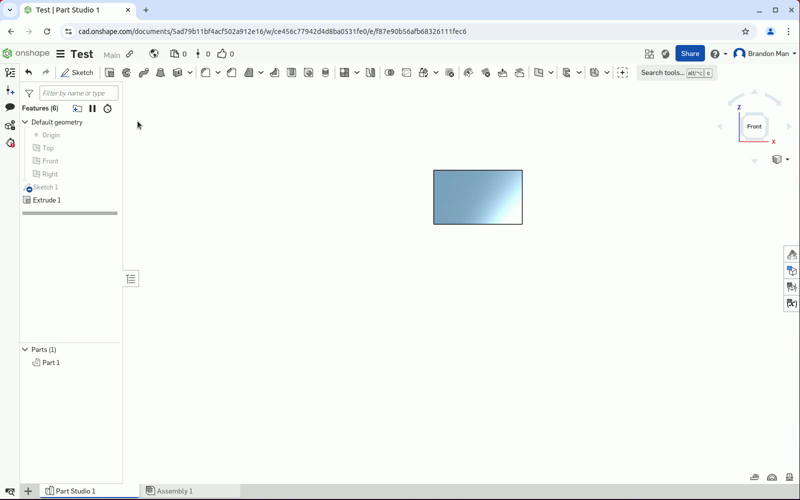
key(shift+h)
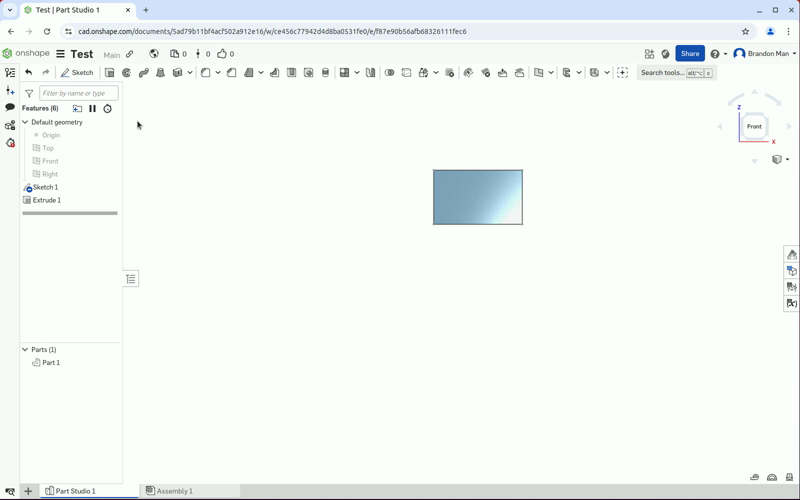
key(shift+h)
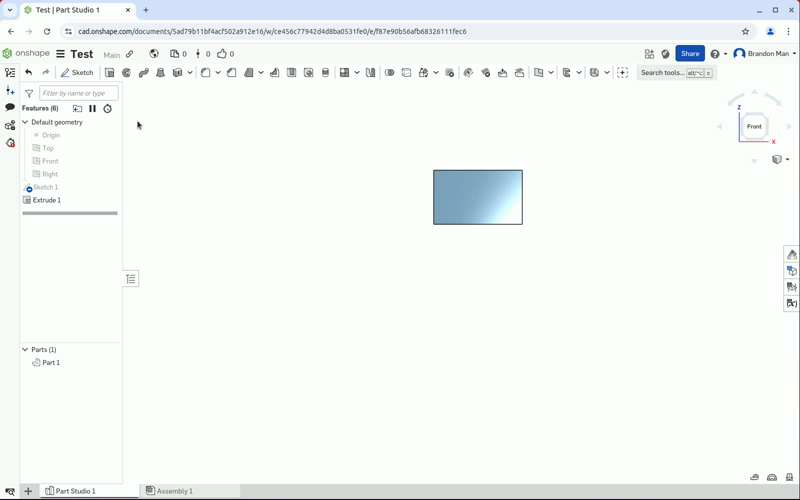
mouse_move(73, 189)
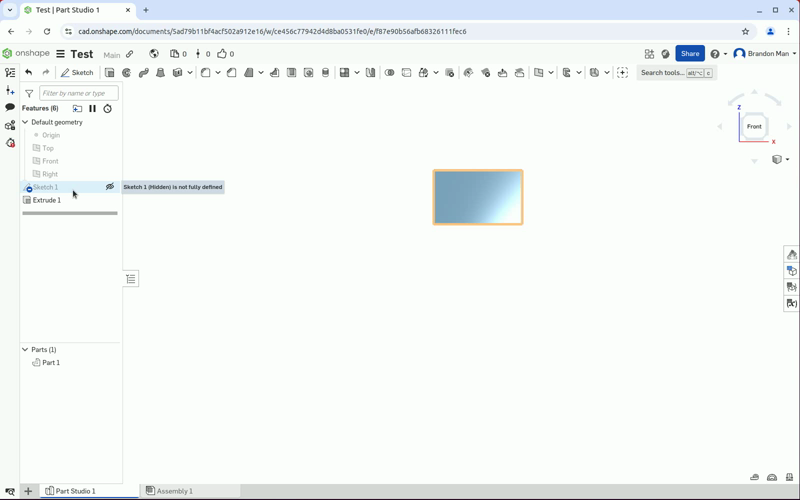
click(73, 189)
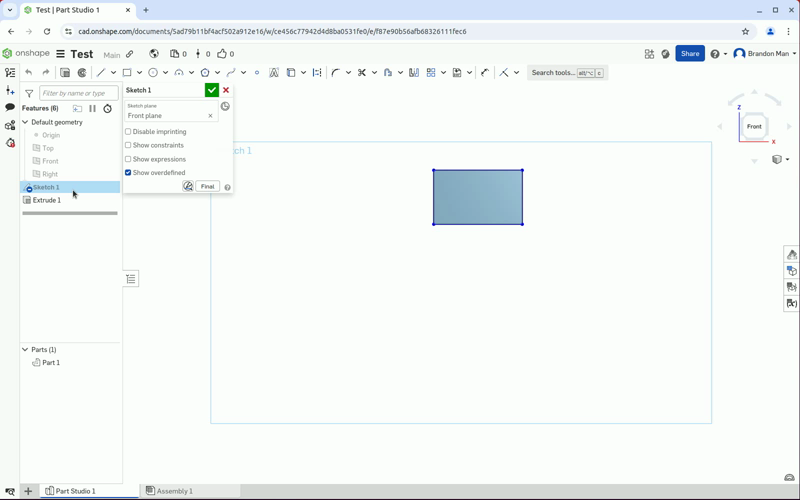
mouse_move(229, 92)
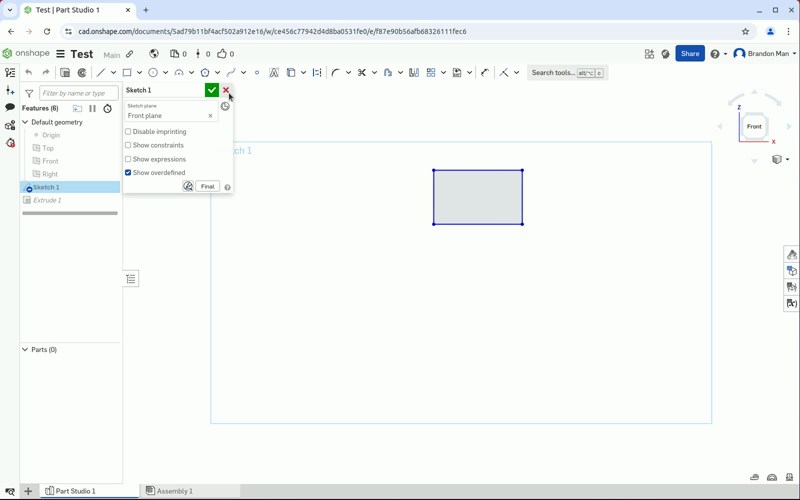
click(229, 92)
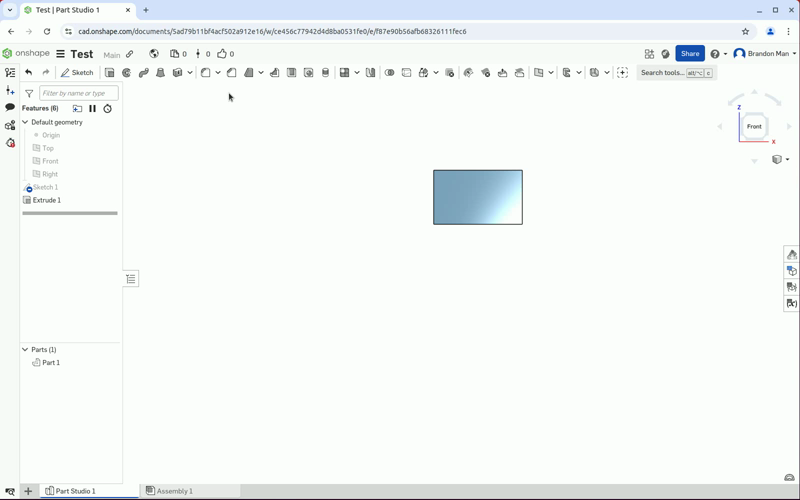
mouse_move(73, 352)
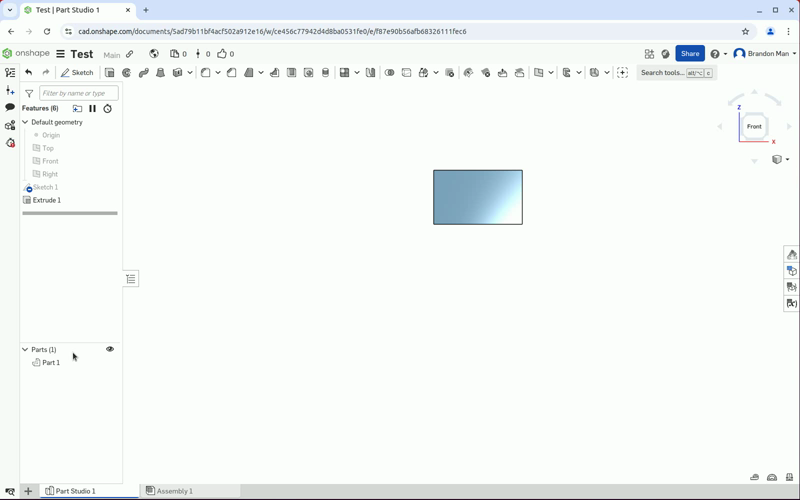
key(y)
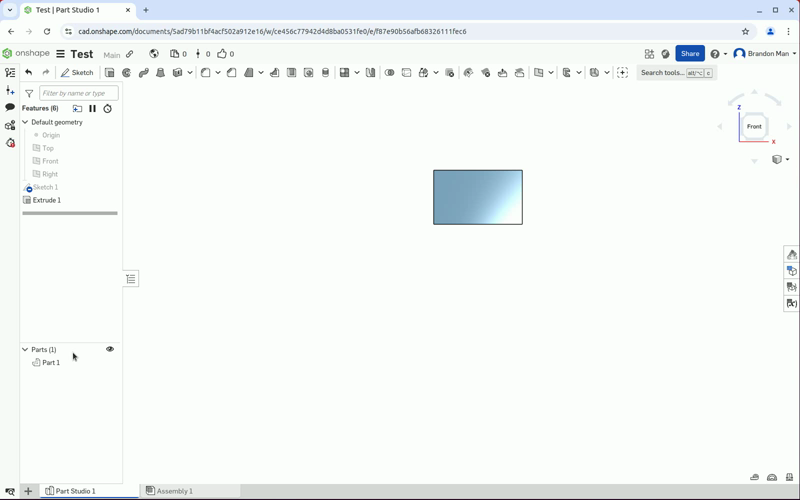
key(shift+p)
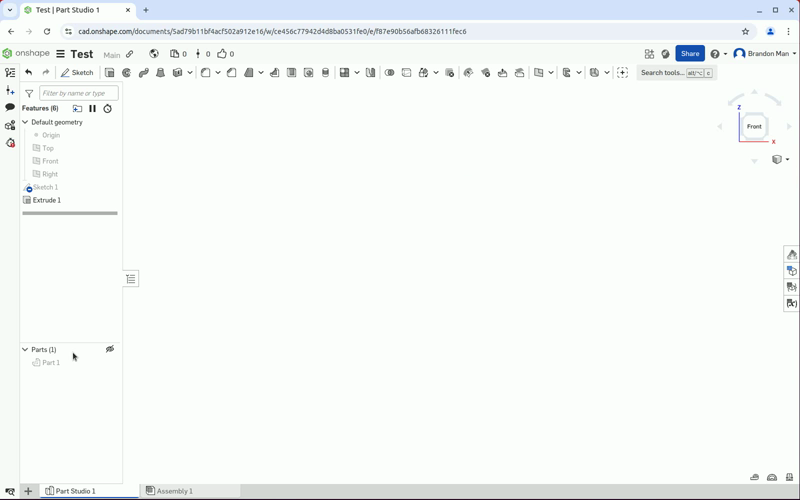
key(space)
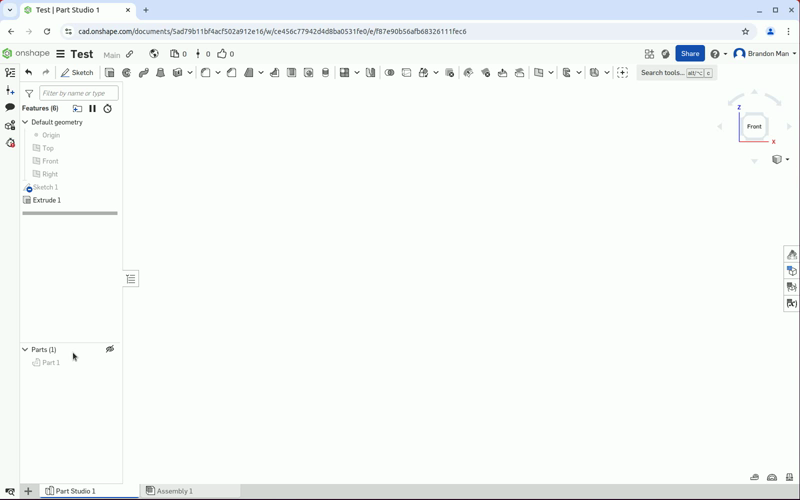
key_down(shift)
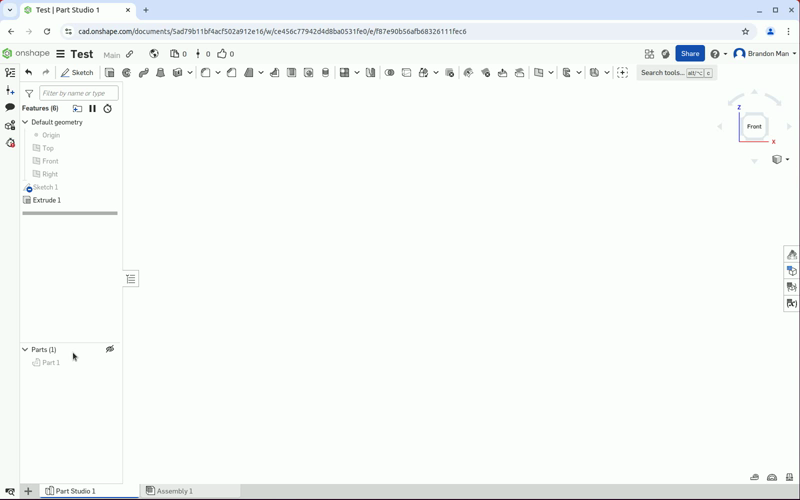
key(left)
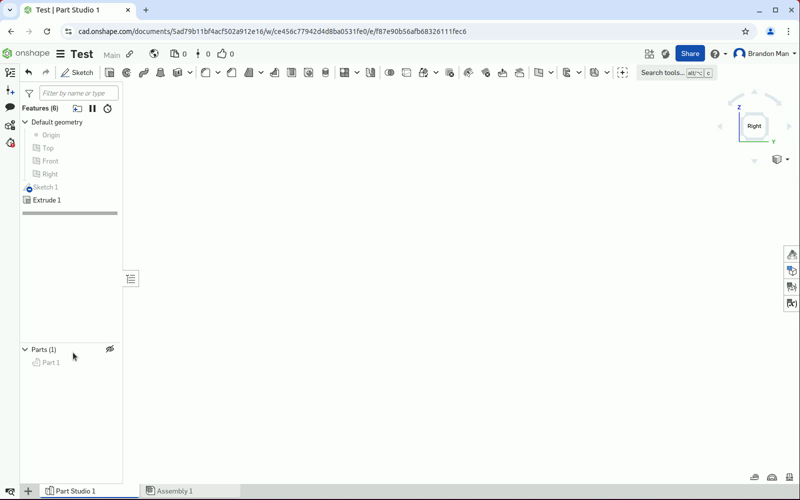
key_up(shift)
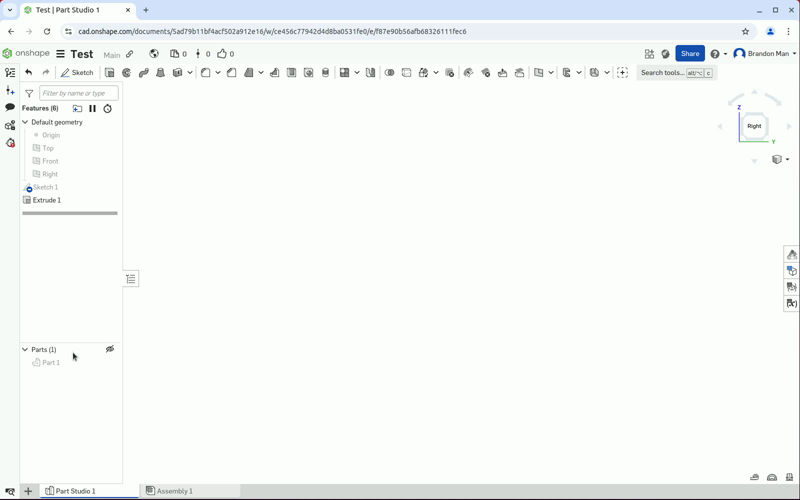
mouse_move(73, 352)
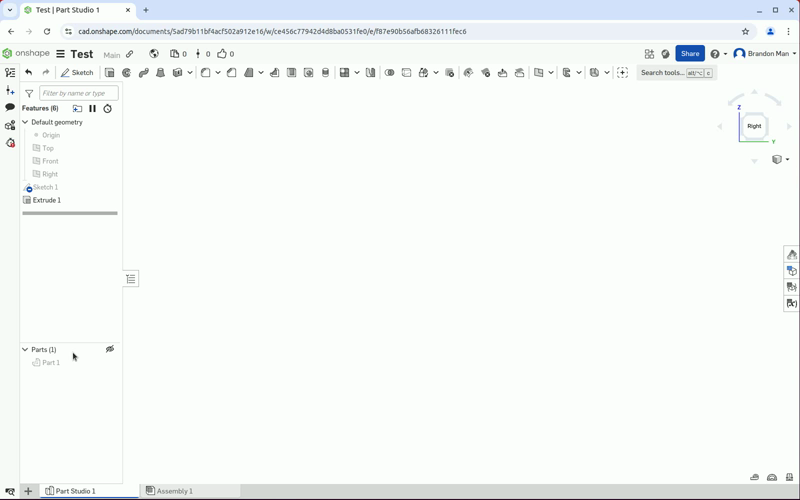
key(shift+y)
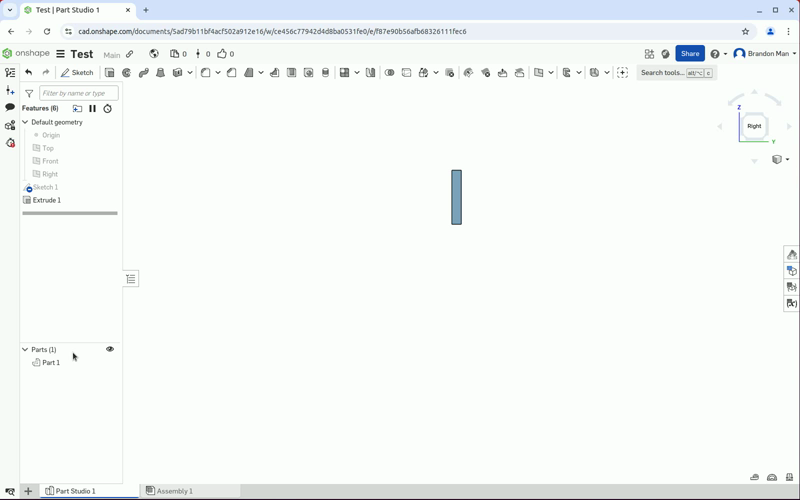
mouse_move(541, 75)
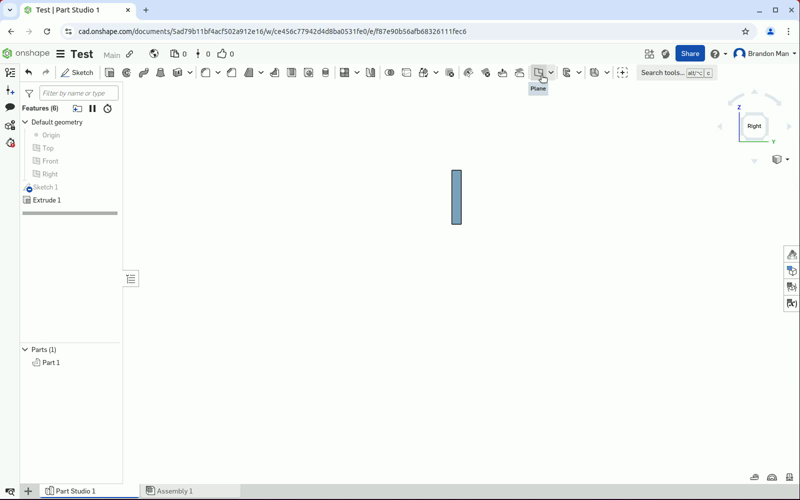
click(541, 75)
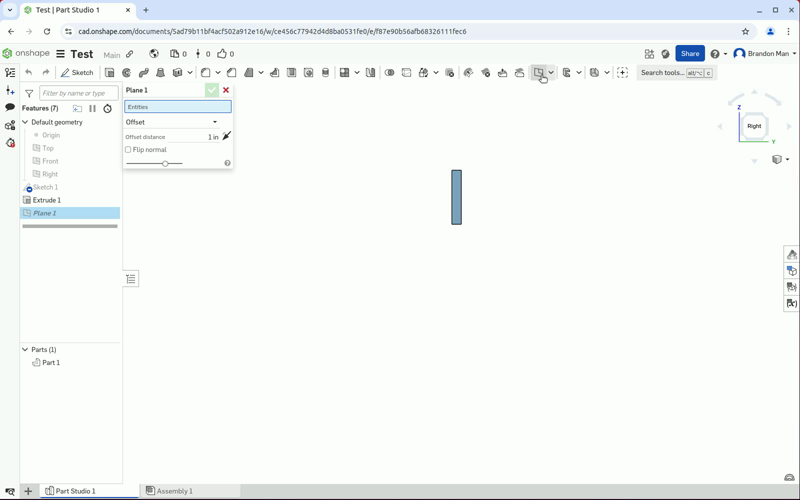
mouse_move(73, 176)
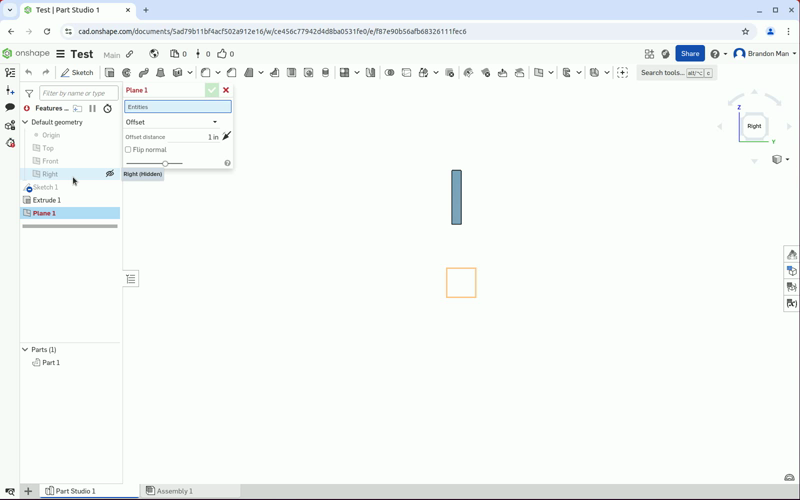
click(73, 176)
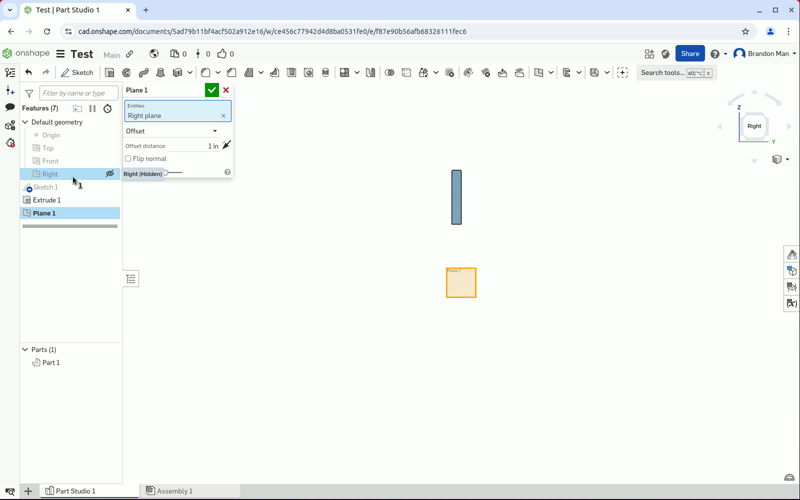
key(tab, 2)
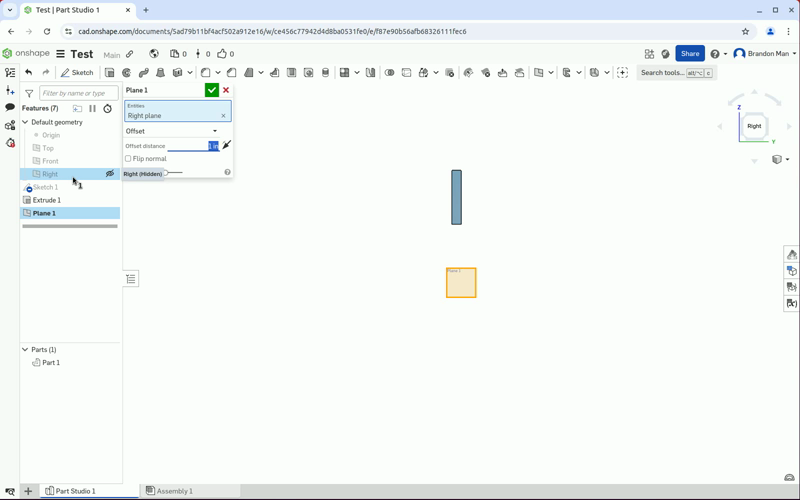
text(5.546)
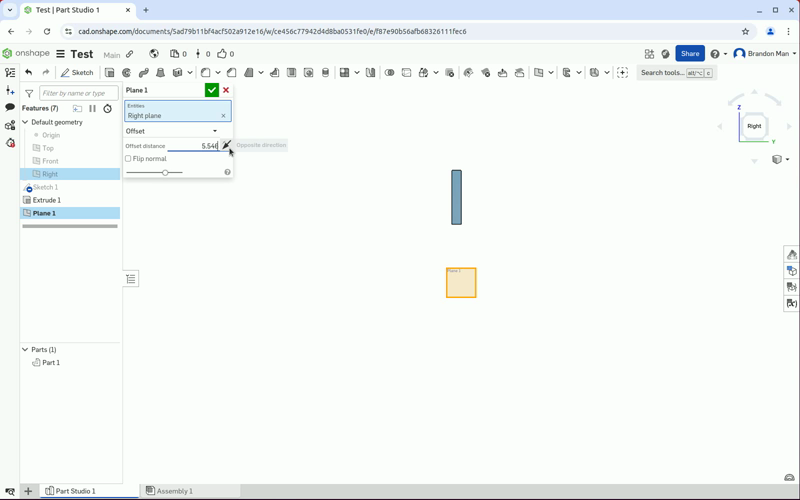
mouse_move(229, 147)
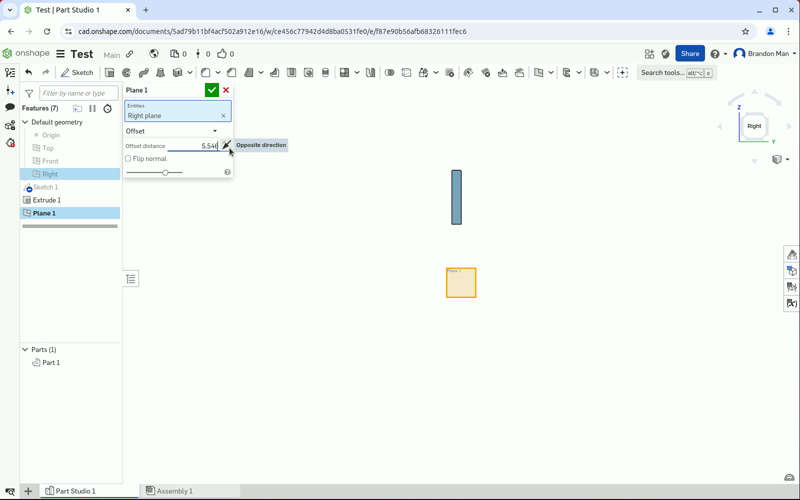
click(229, 147)
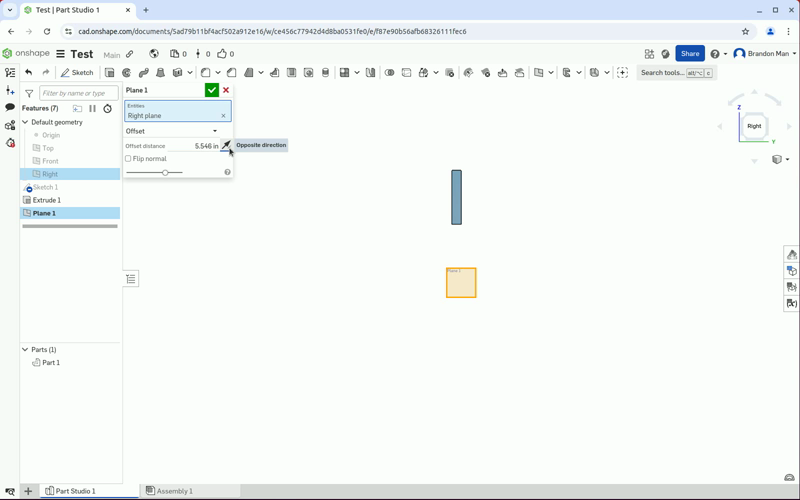
key(enter, 2)
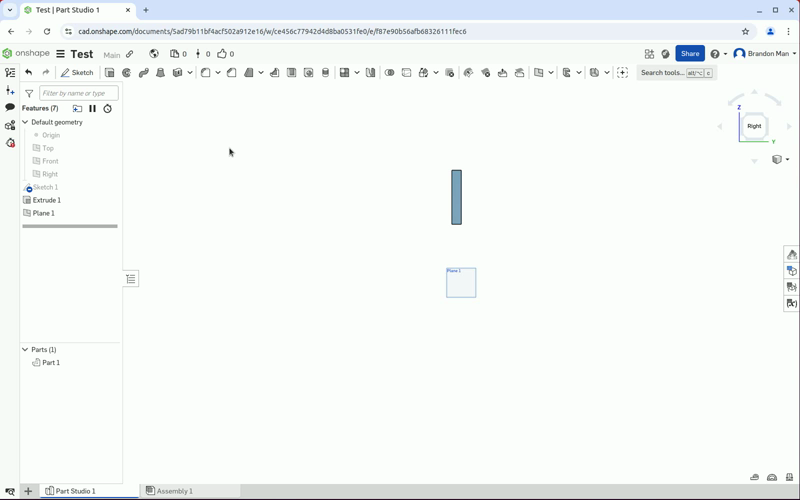
key(shift+s)
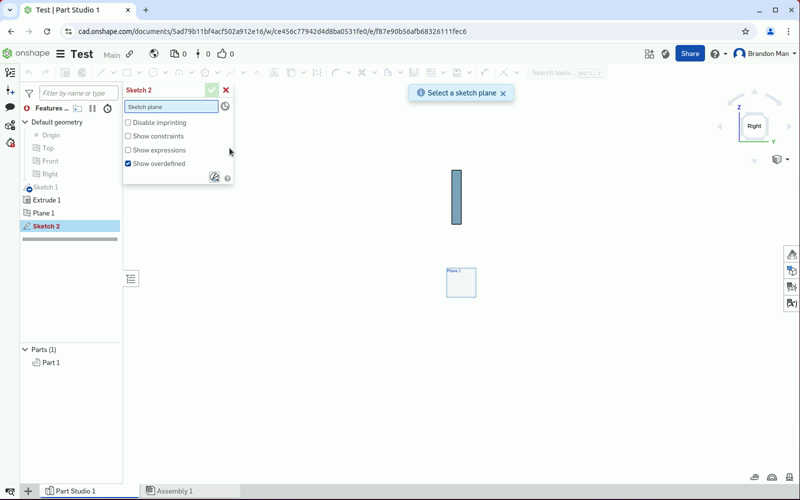
mouse_move(73, 215)
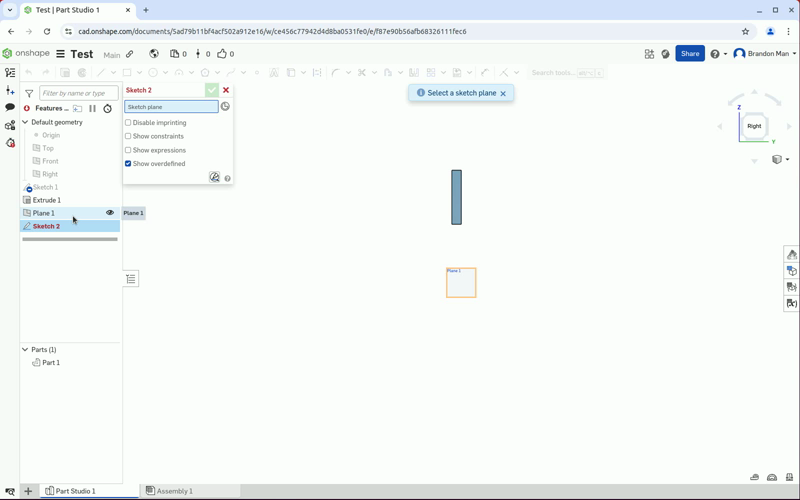
click(73, 215)
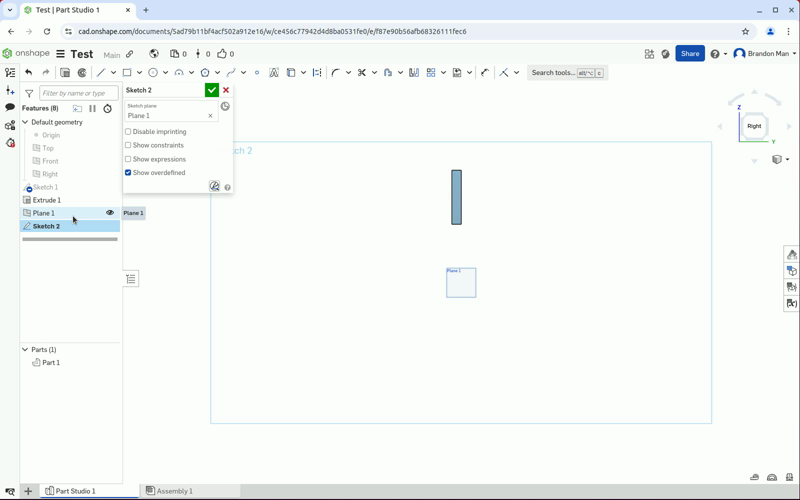
mouse_move(73, 352)
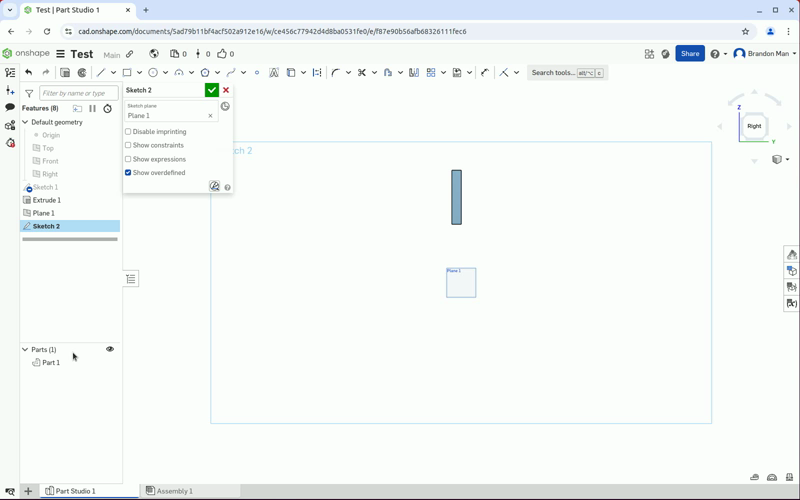
key(y)
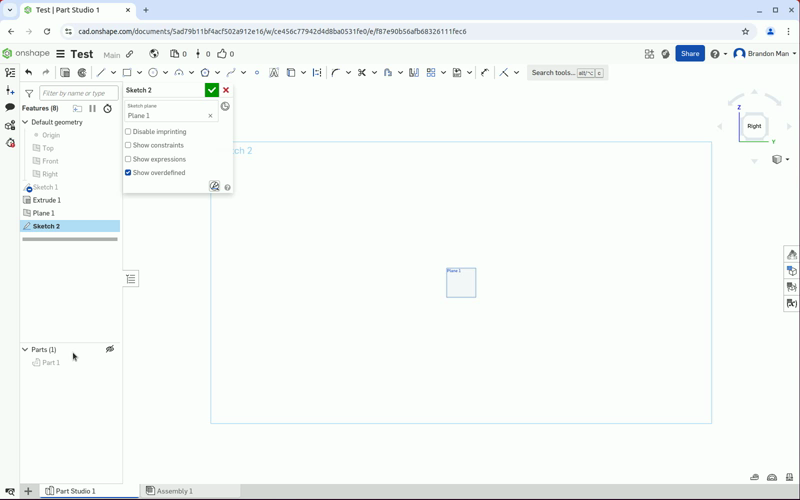
key(l)
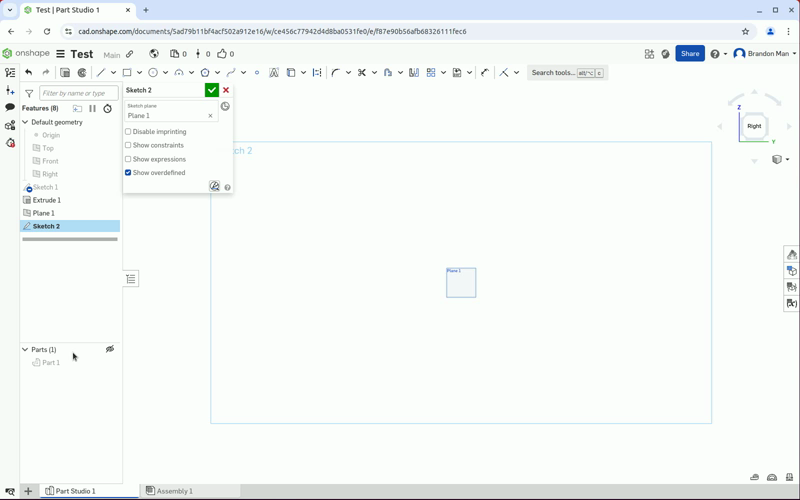
key_down(shift)
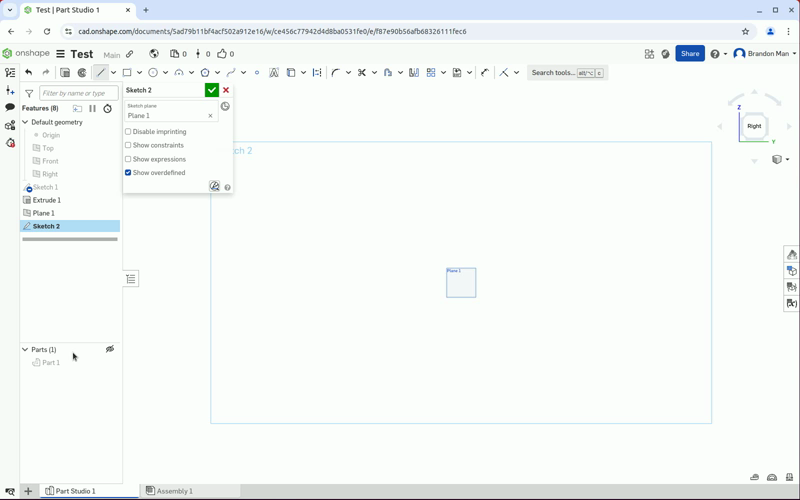
mouse_move(452, 222)
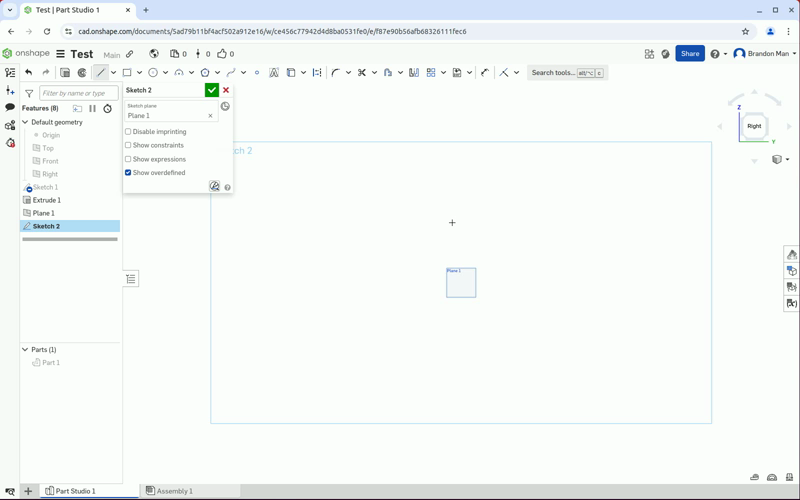
click(452, 222)
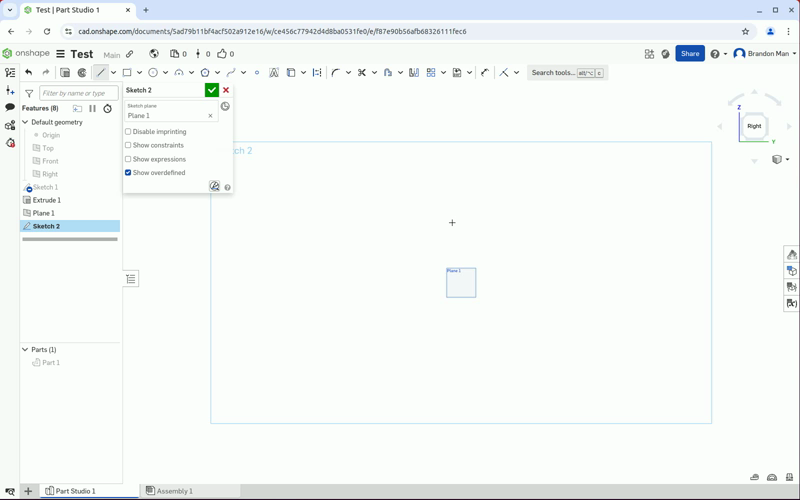
key_up(shift)
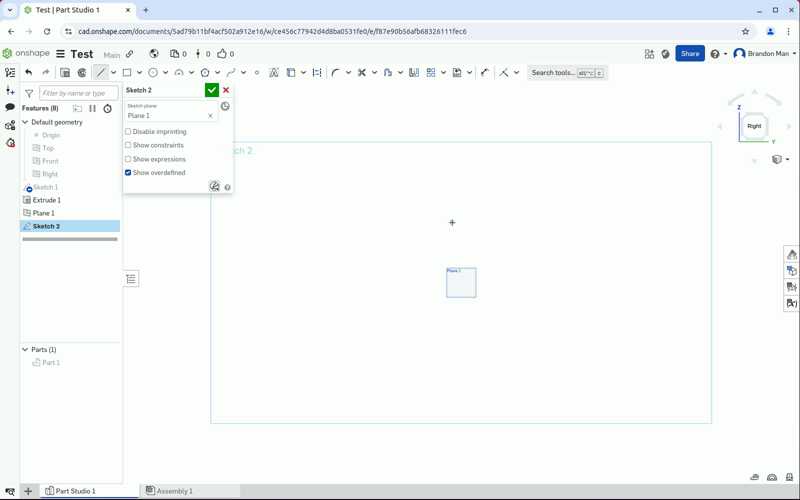
key_down(shift)
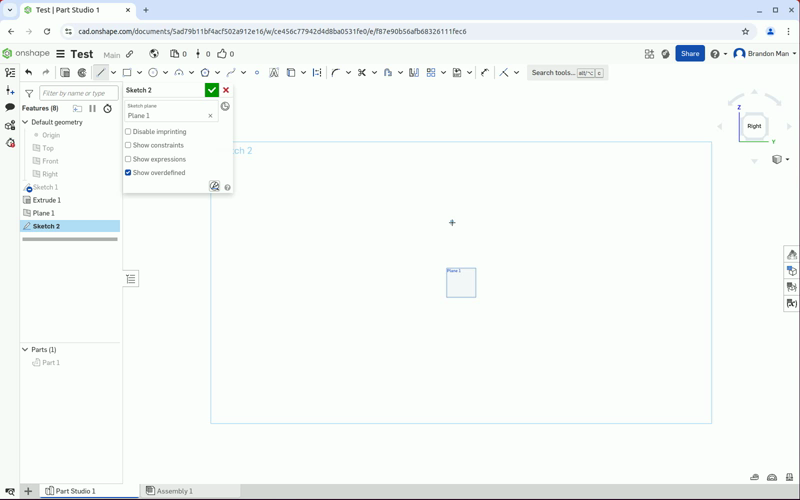
mouse_move(482, 222)
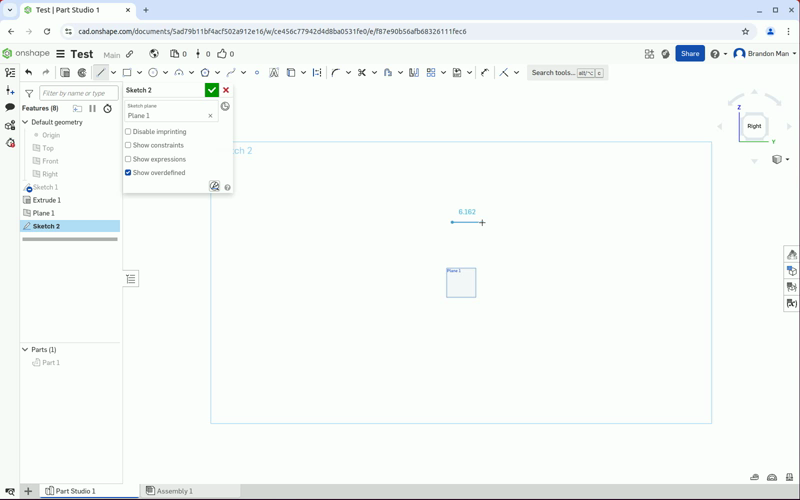
mouse_move(459, 222)
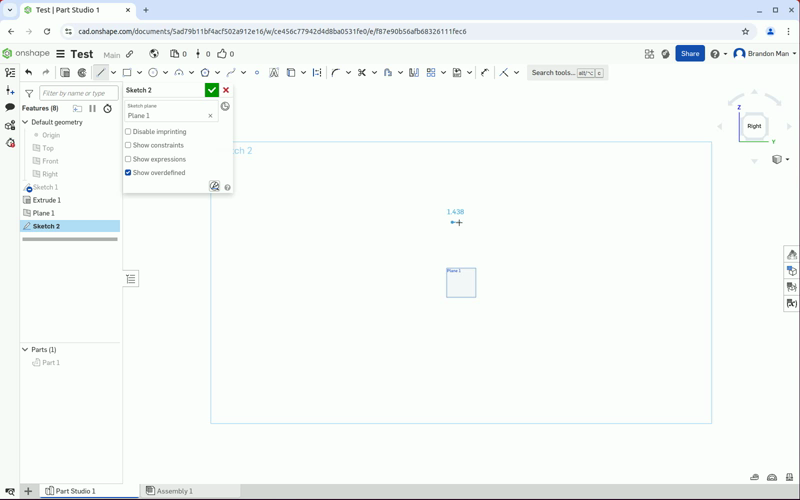
scroll(6)
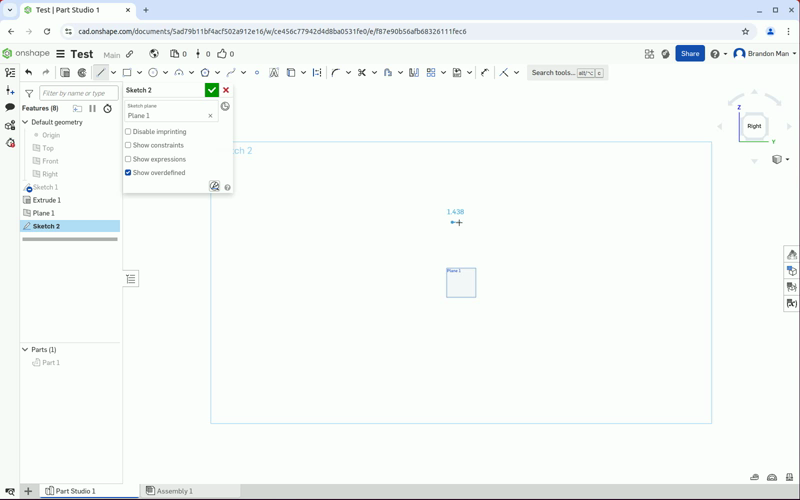
scroll(6)
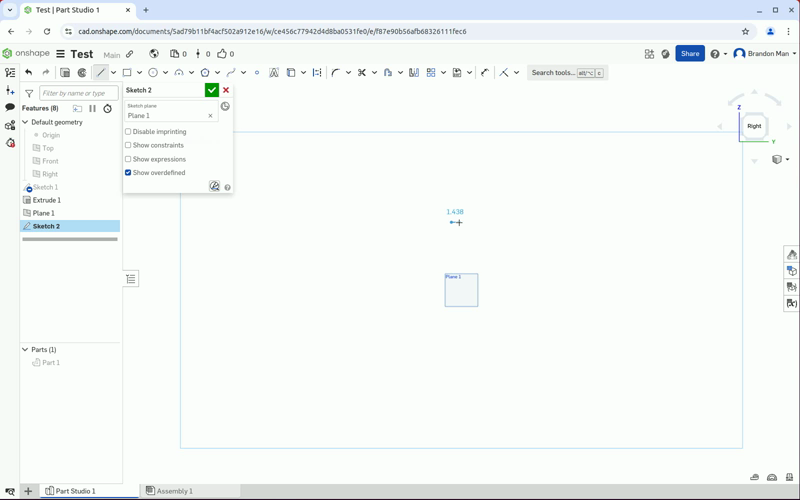
scroll(6)
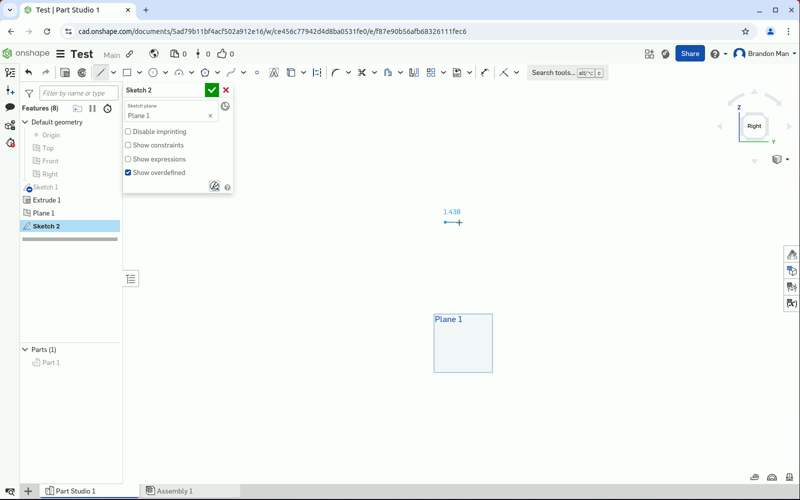
scroll(6)
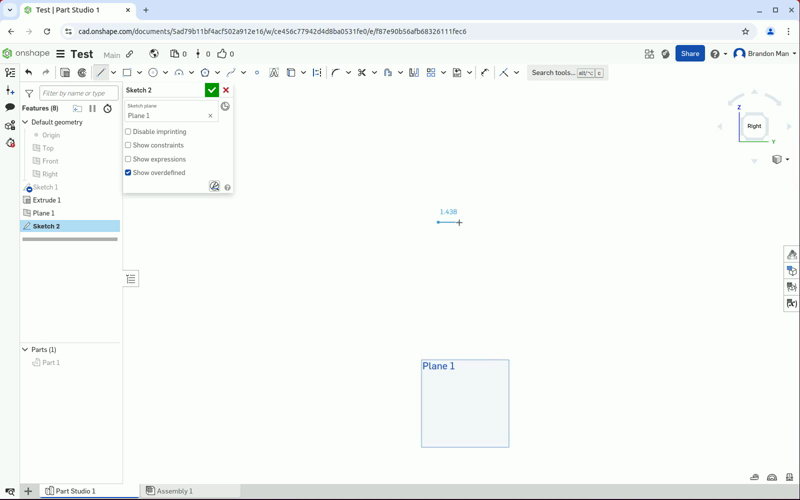
scroll(6)
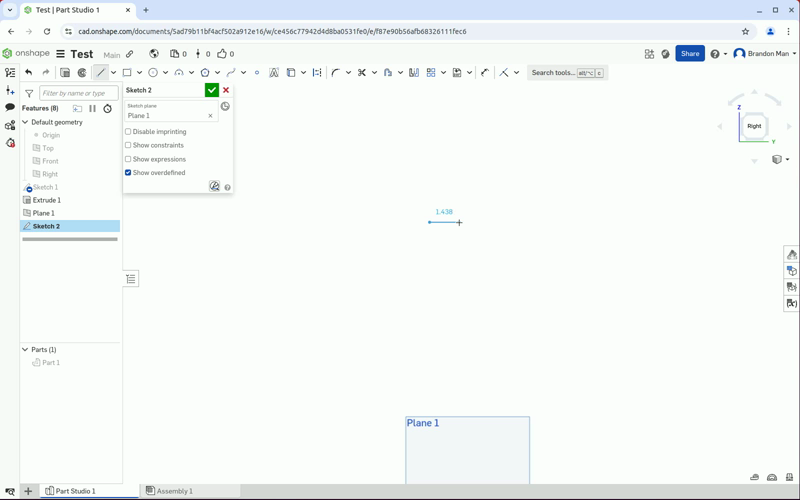
scroll(6)
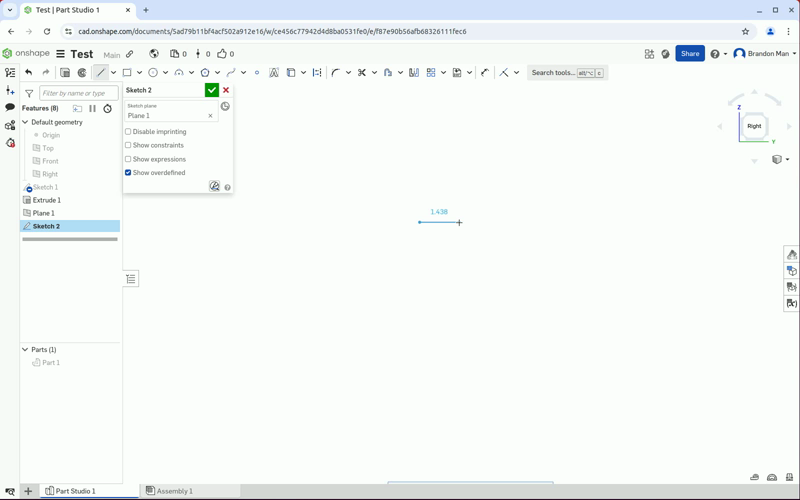
scroll(6)
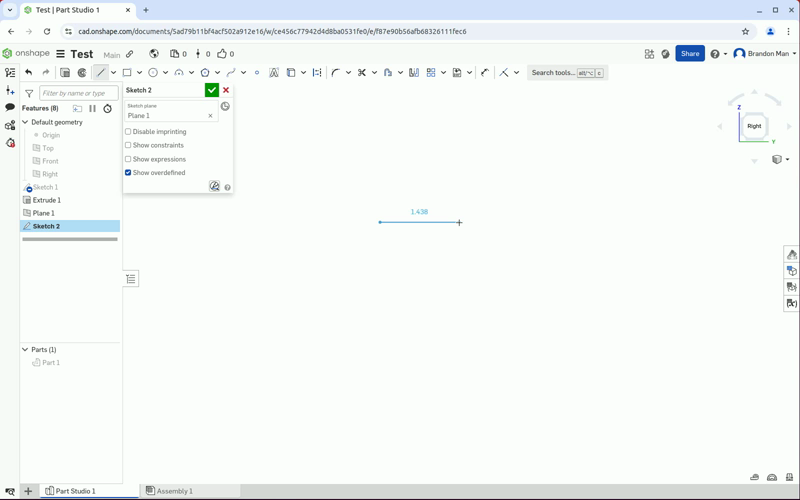
click(459, 222)
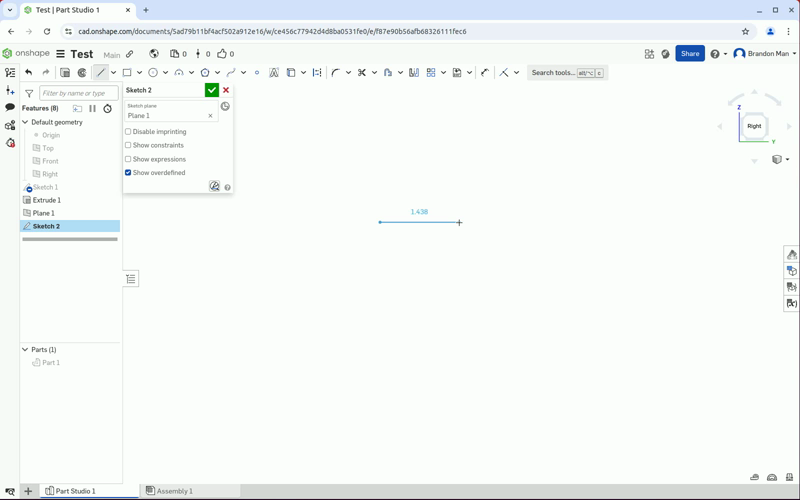
scroll(-6)
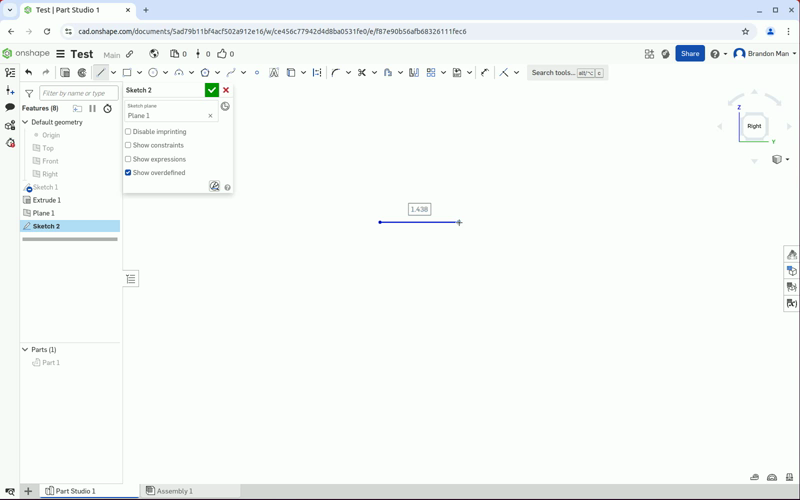
scroll(-6)
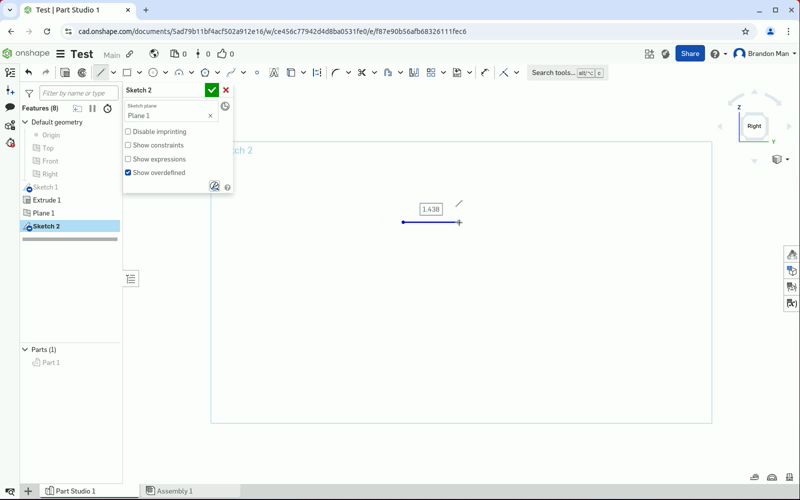
scroll(-6)
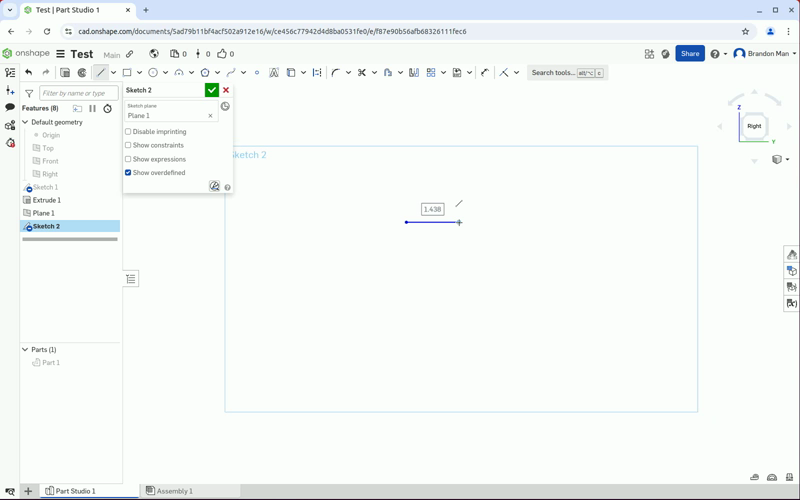
scroll(-6)
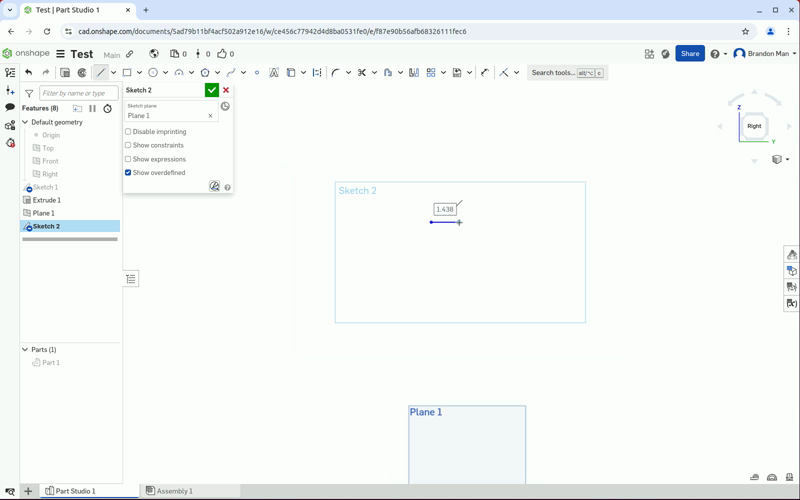
scroll(-6)
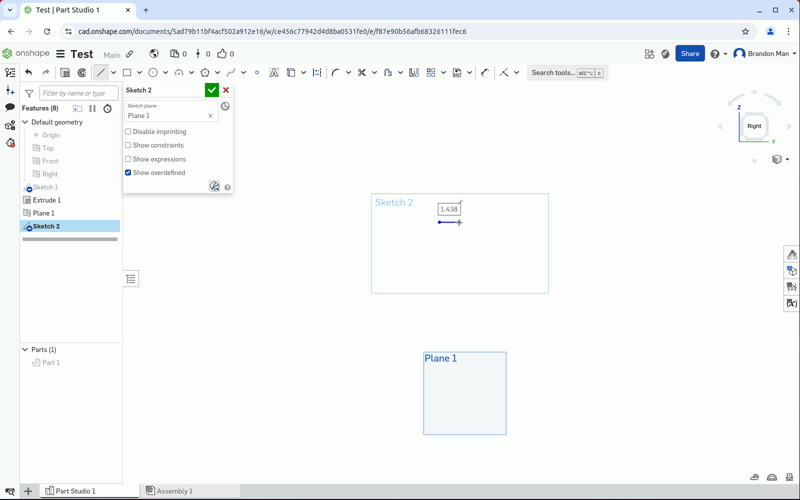
scroll(-6)
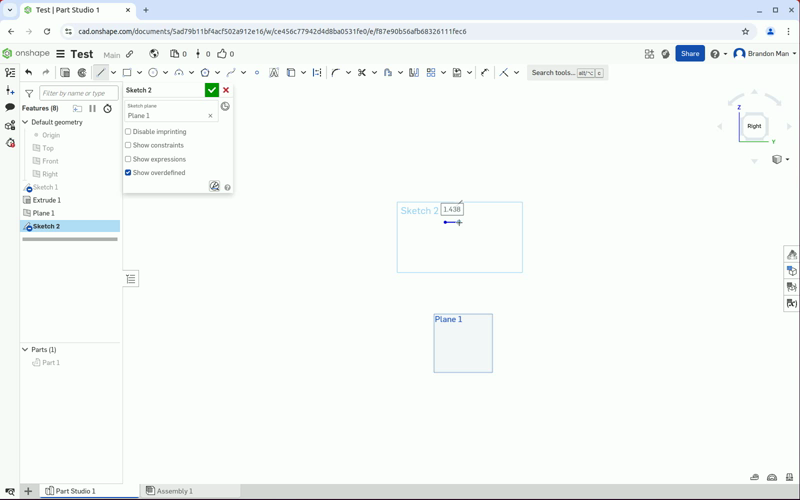
scroll(-6)
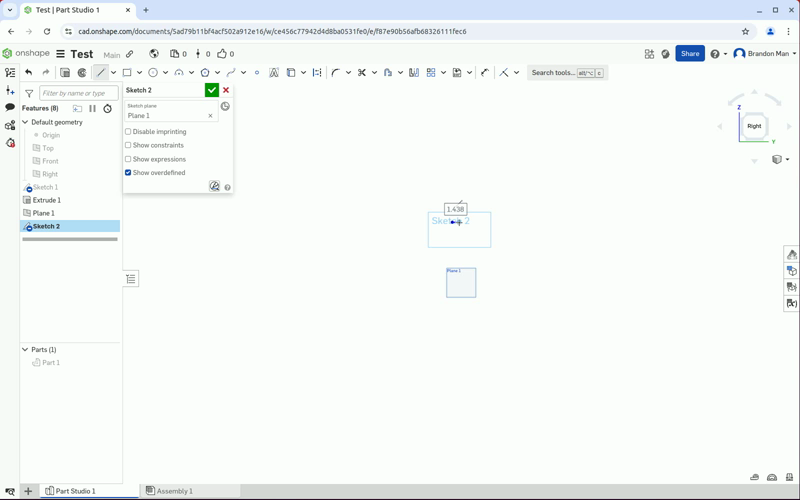
key_up(shift)
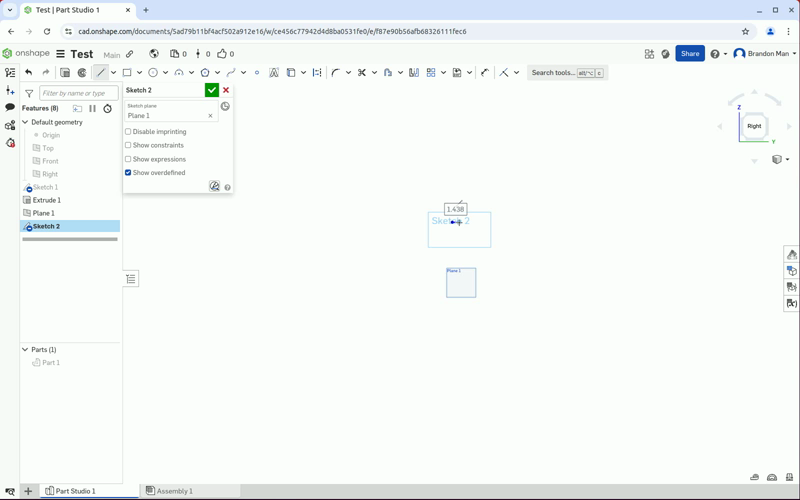
key_down(shift)
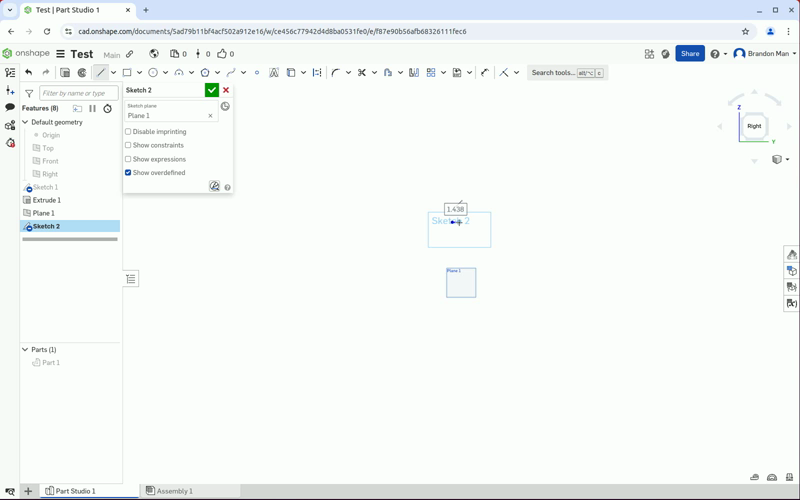
mouse_move(489, 222)
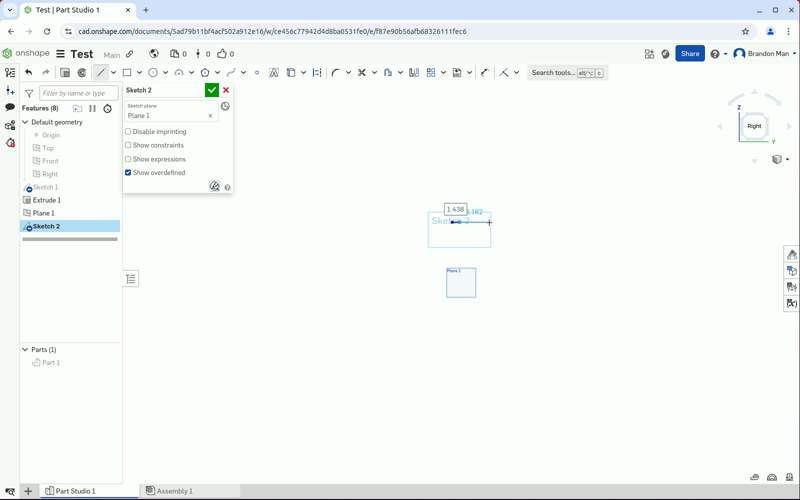
mouse_move(459, 173)
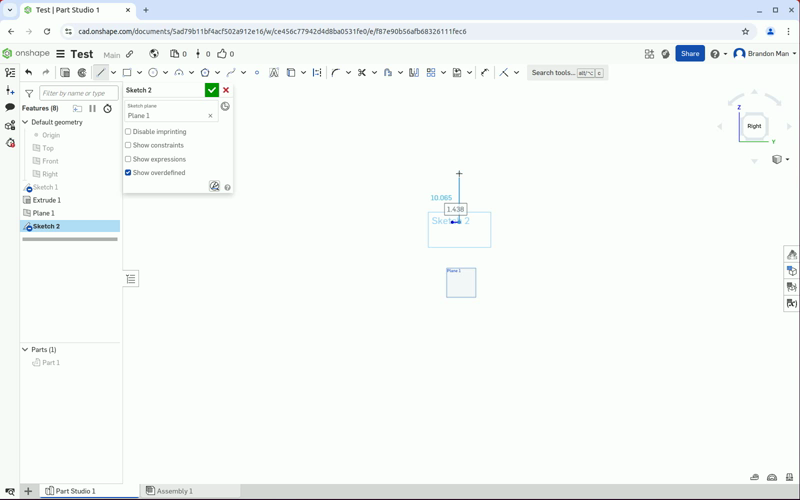
click(459, 173)
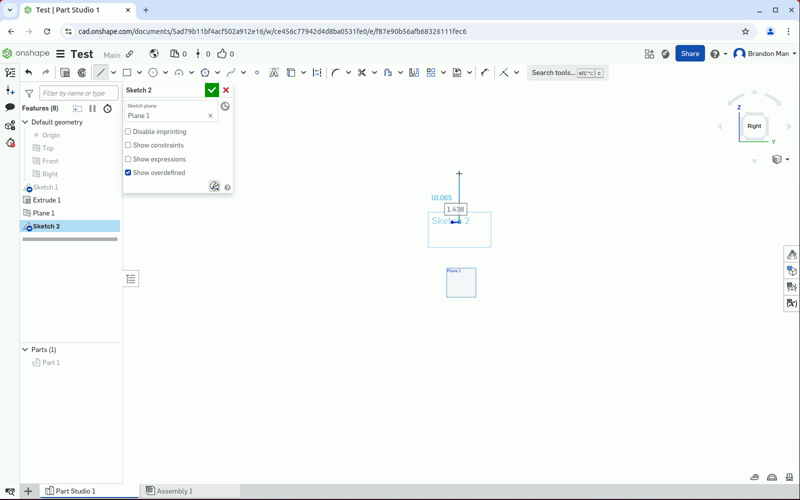
key_up(shift)
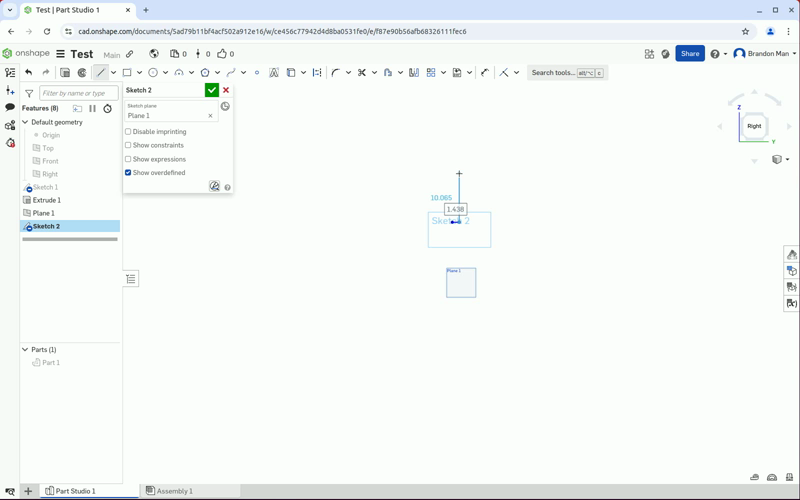
key_down(shift)
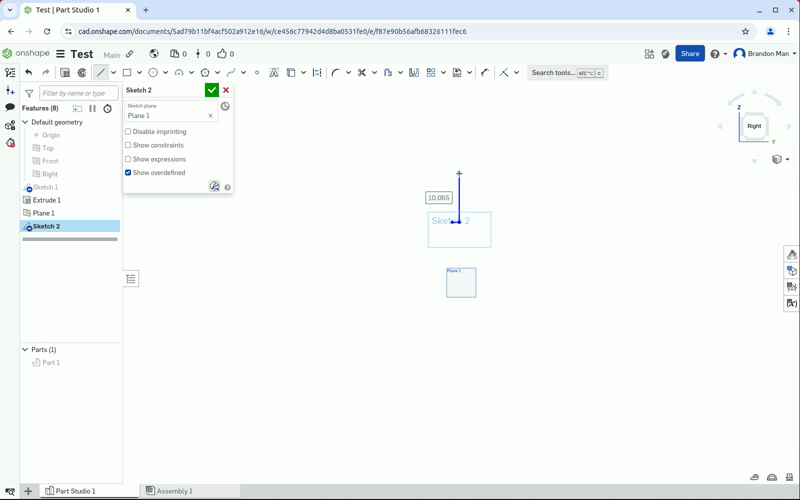
mouse_move(489, 173)
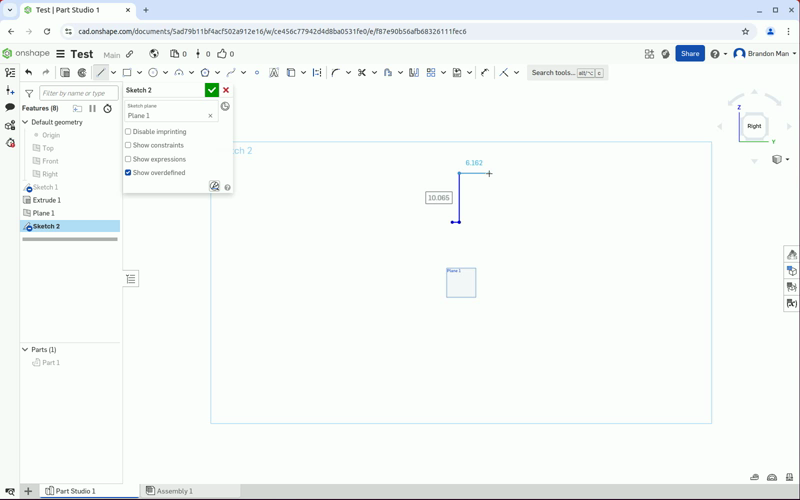
mouse_move(452, 173)
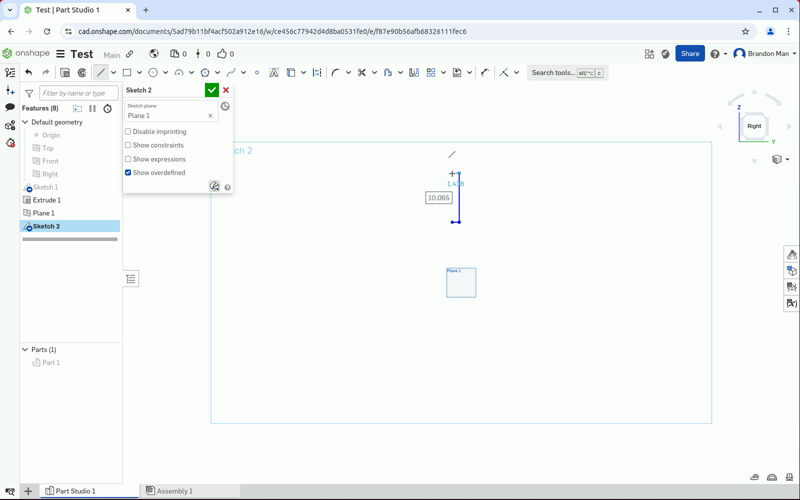
scroll(6)
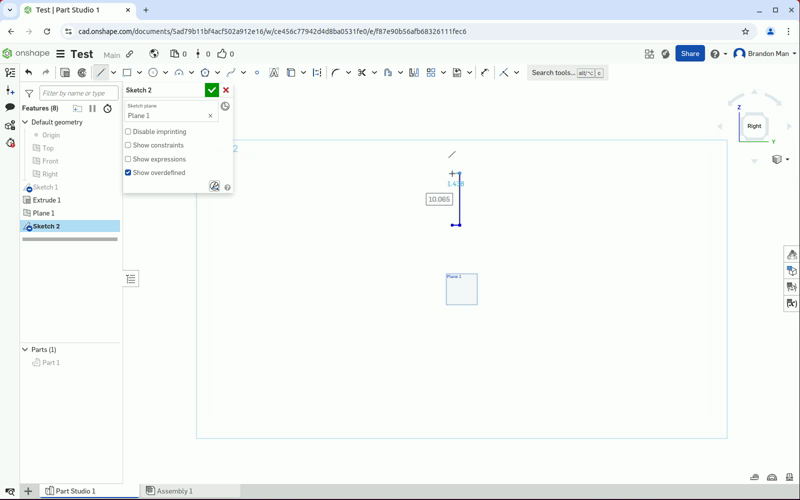
scroll(6)
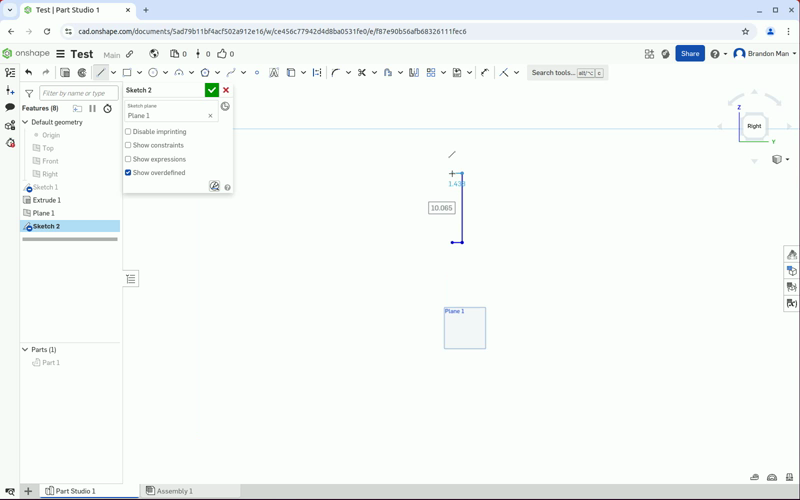
scroll(6)
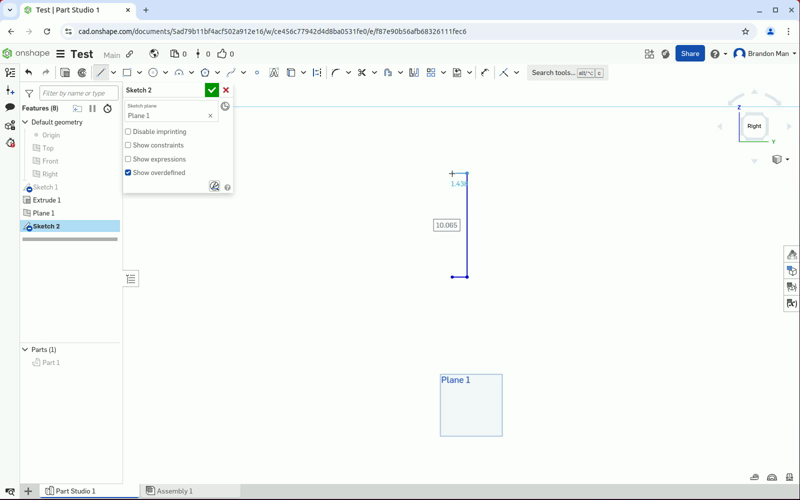
scroll(6)
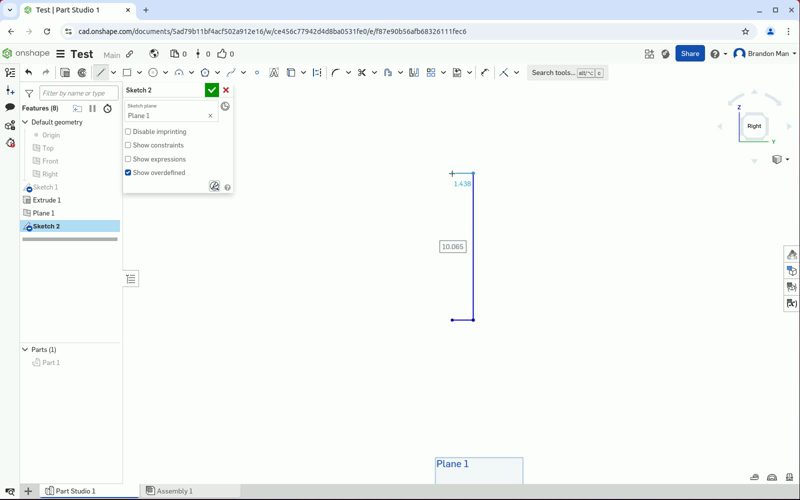
scroll(6)
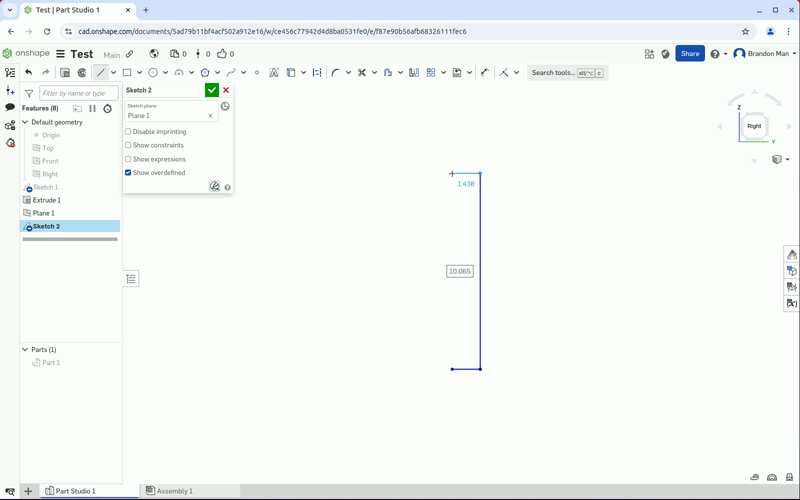
scroll(6)
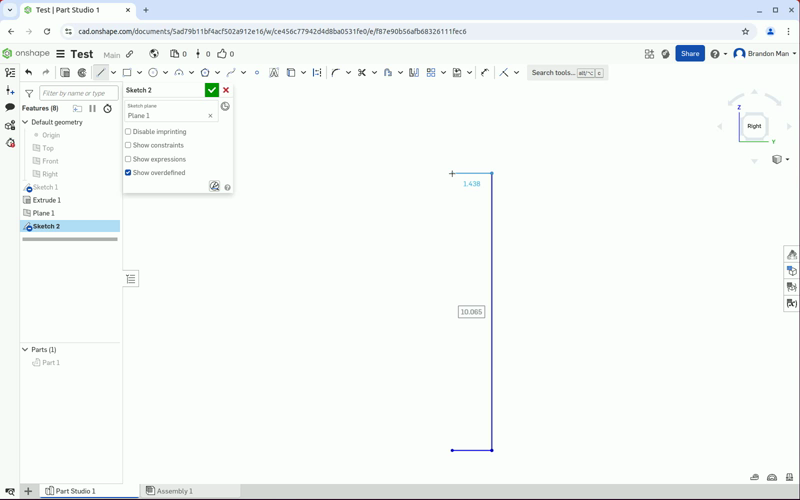
scroll(6)
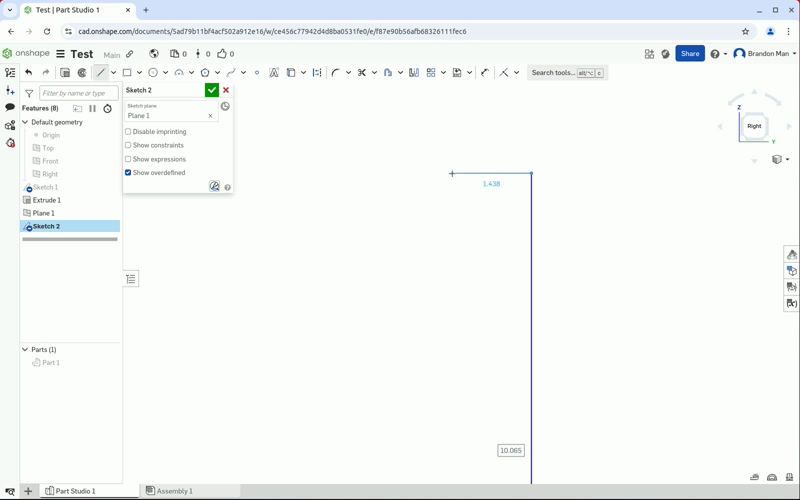
click(452, 173)
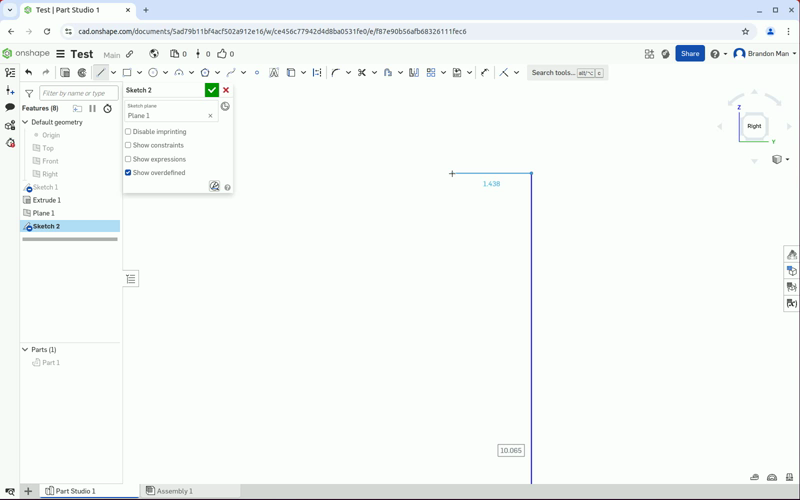
scroll(-6)
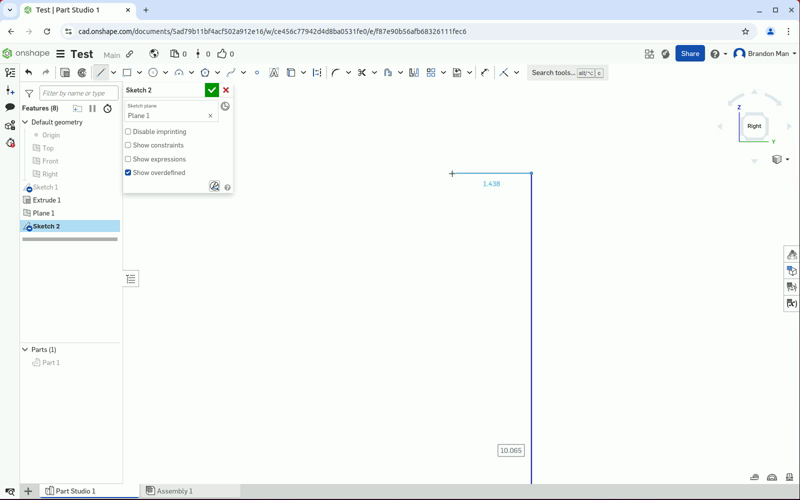
scroll(-6)
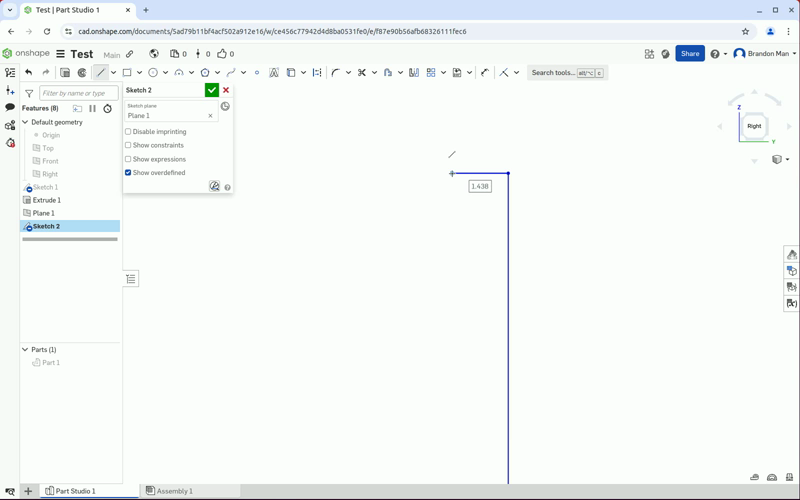
scroll(-6)
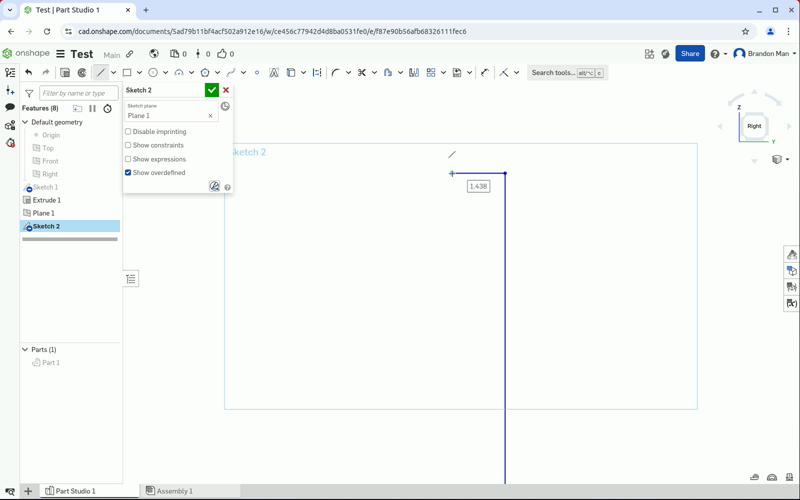
scroll(-6)
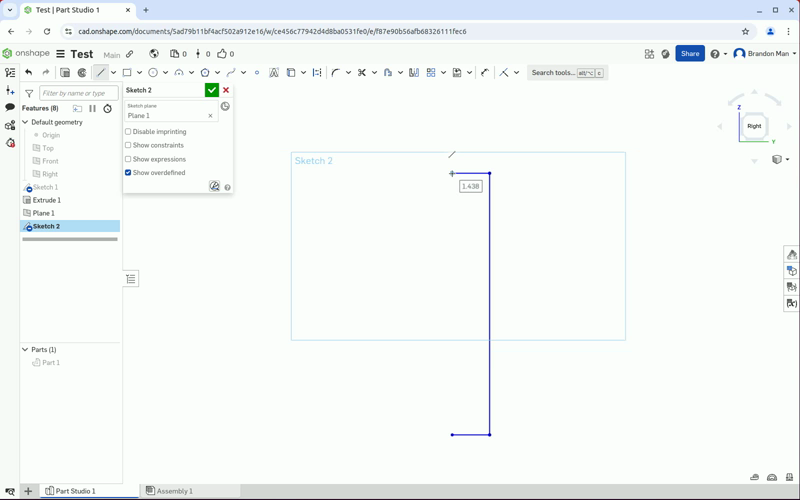
scroll(-6)
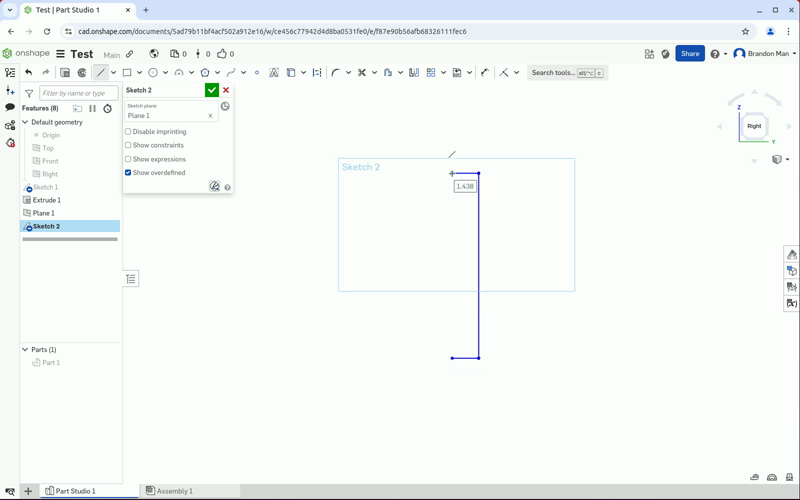
scroll(-6)
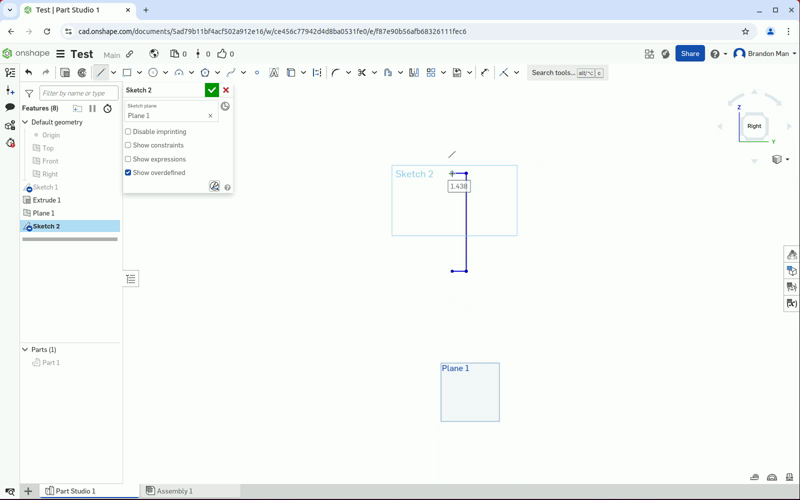
scroll(-6)
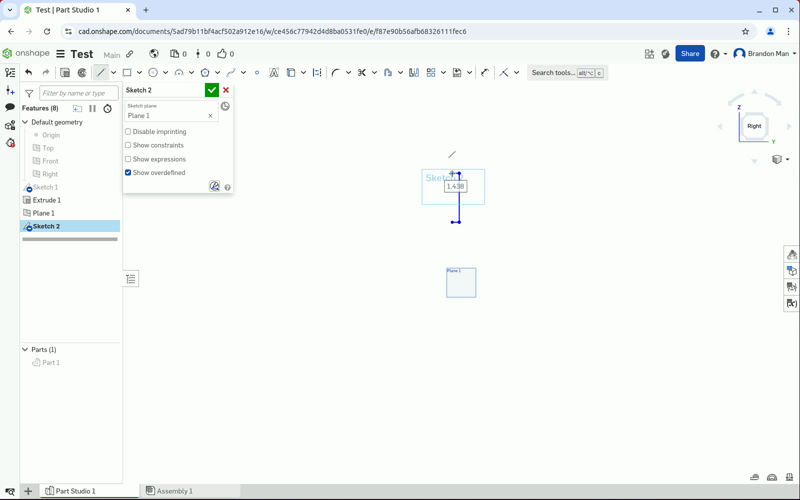
key_up(shift)
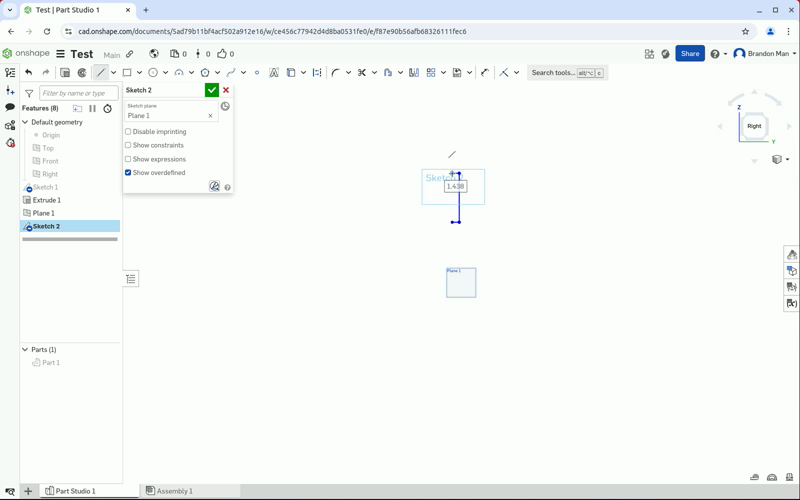
mouse_move(482, 173)
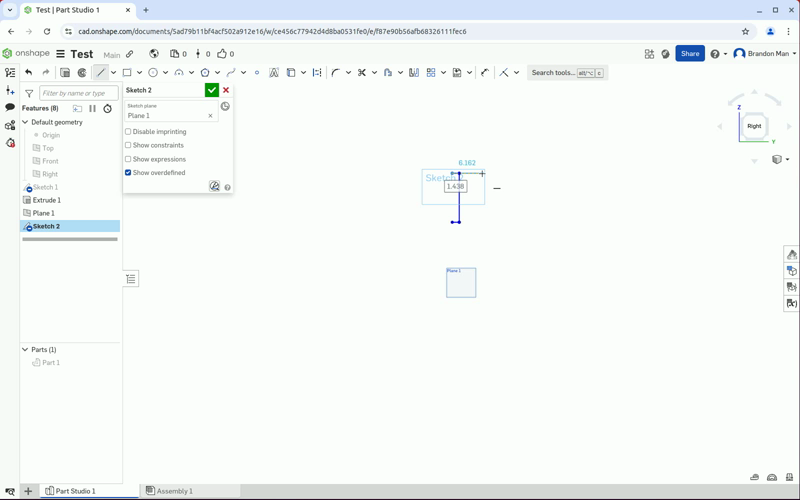
key_down(shift)
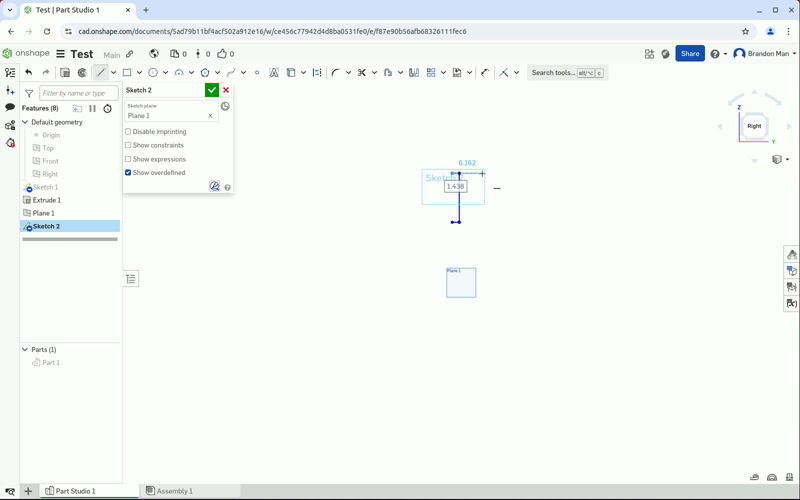
mouse_move(452, 222)
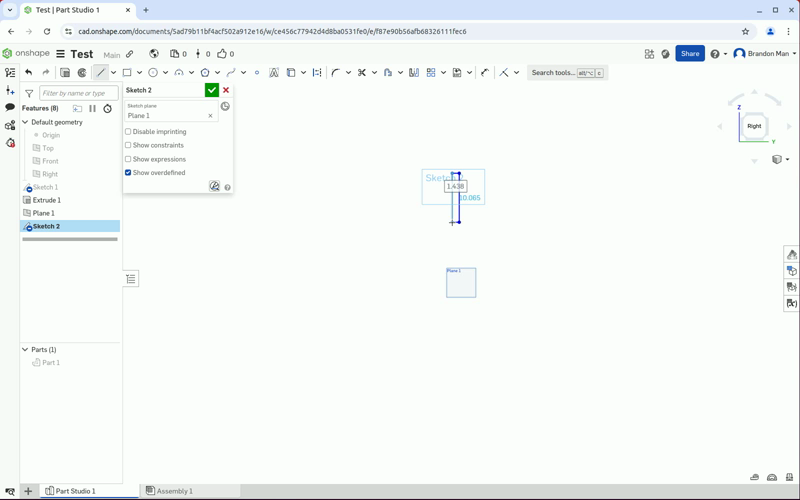
key_up(shift)
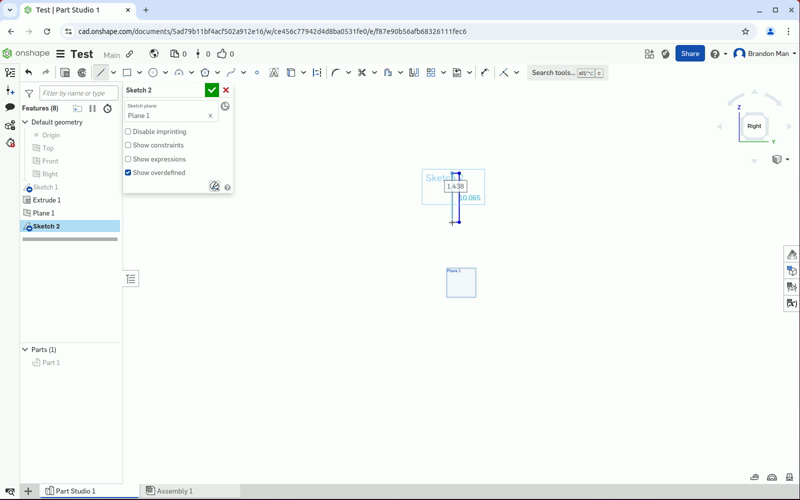
click(452, 222)
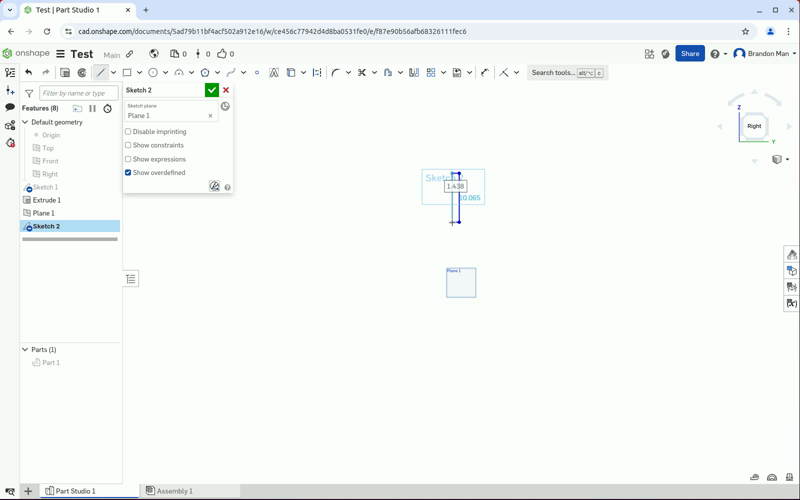
key(esc)
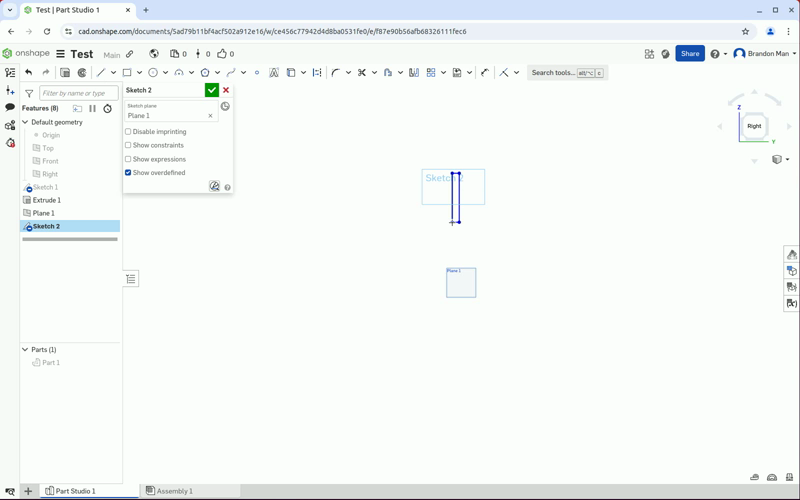
mouse_move(456, 188)
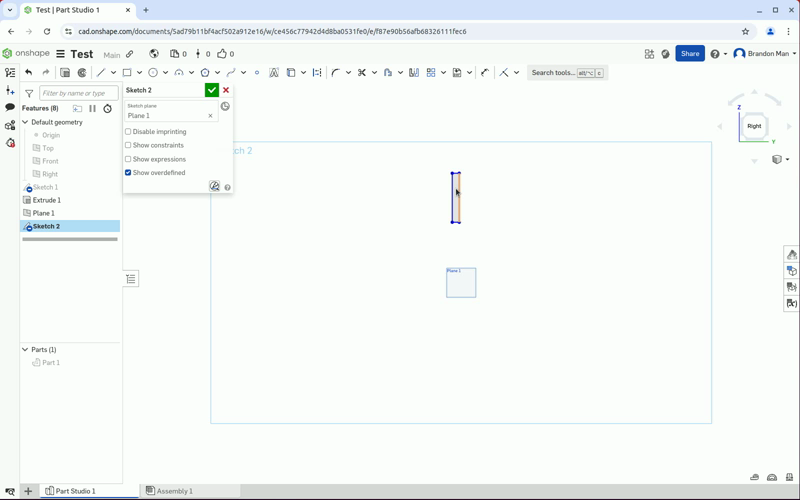
scroll(6)
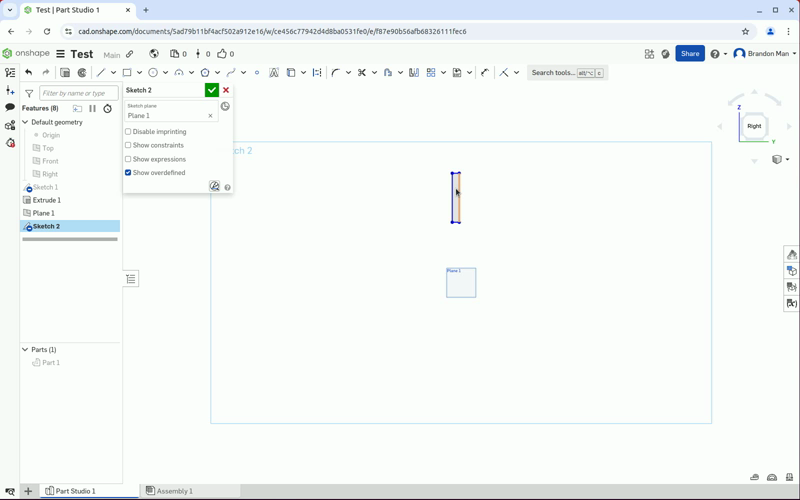
scroll(6)
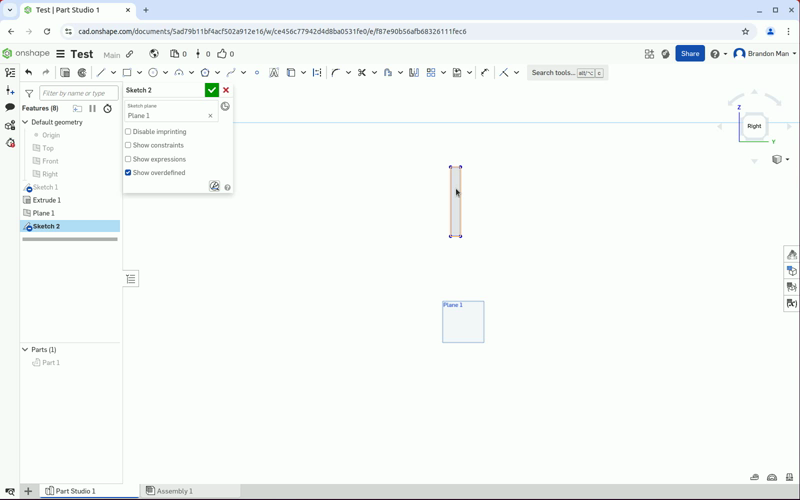
scroll(6)
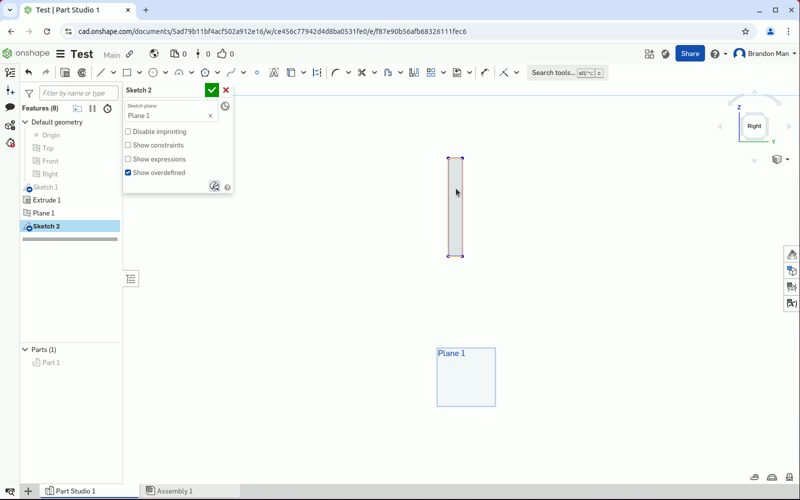
scroll(6)
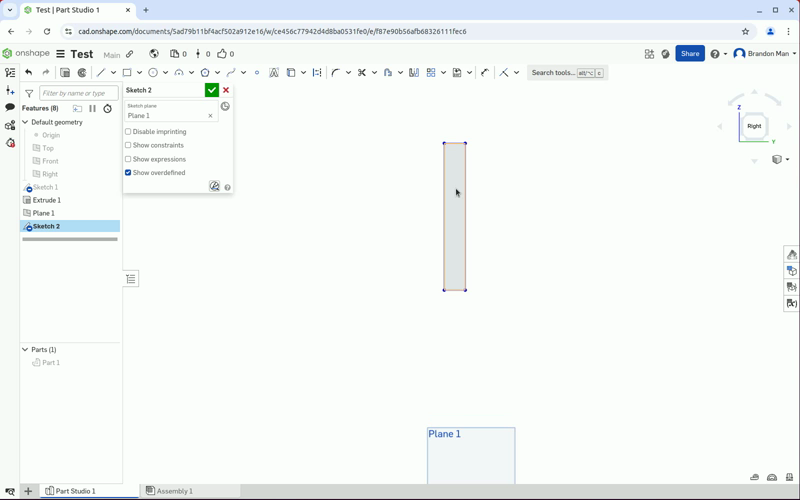
scroll(6)
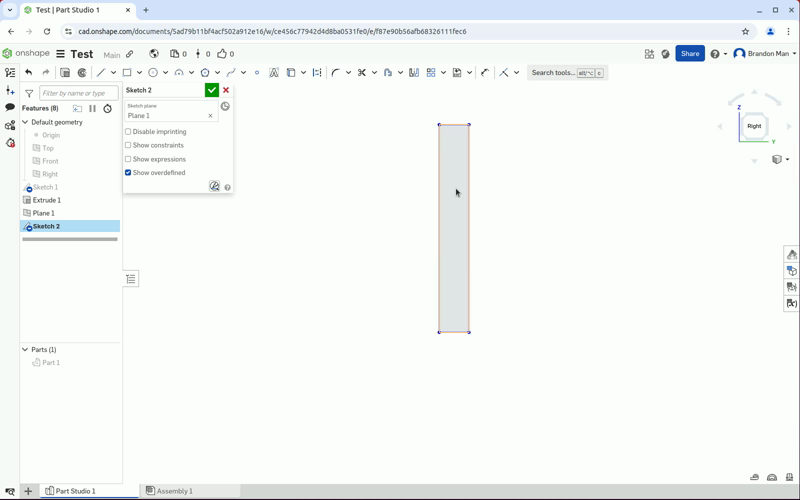
scroll(6)
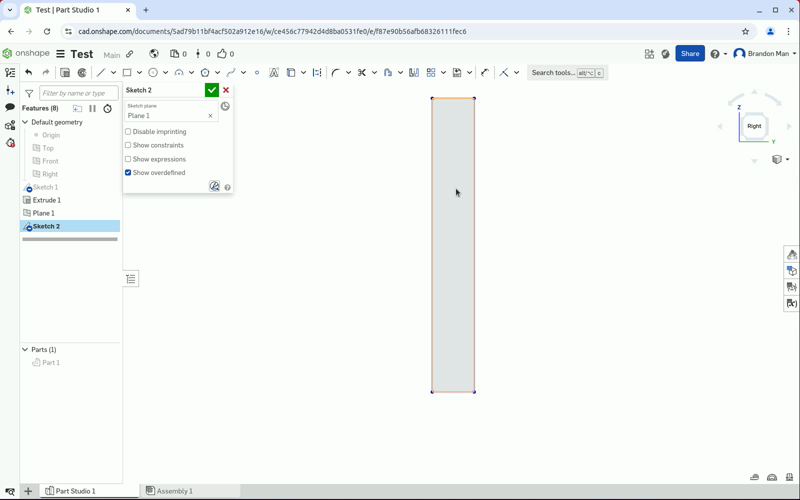
scroll(6)
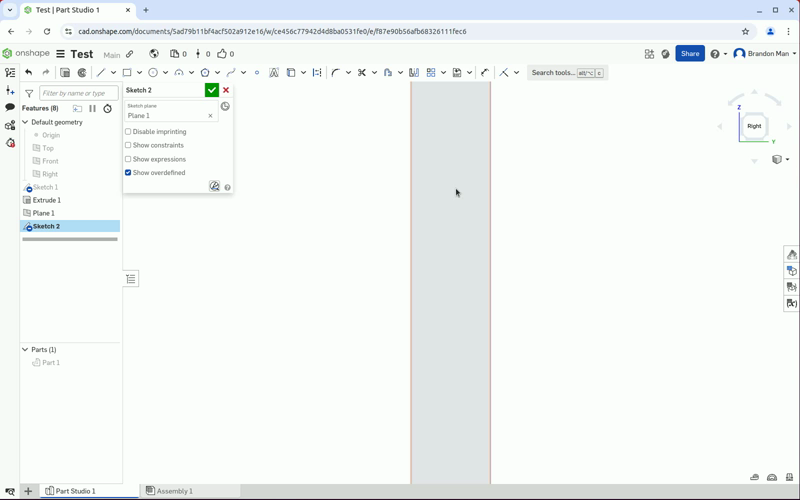
click(456, 188)
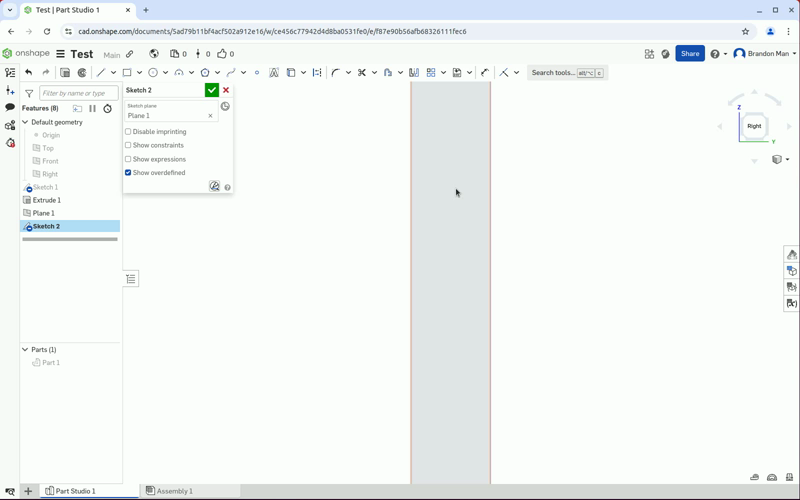
scroll(-6)
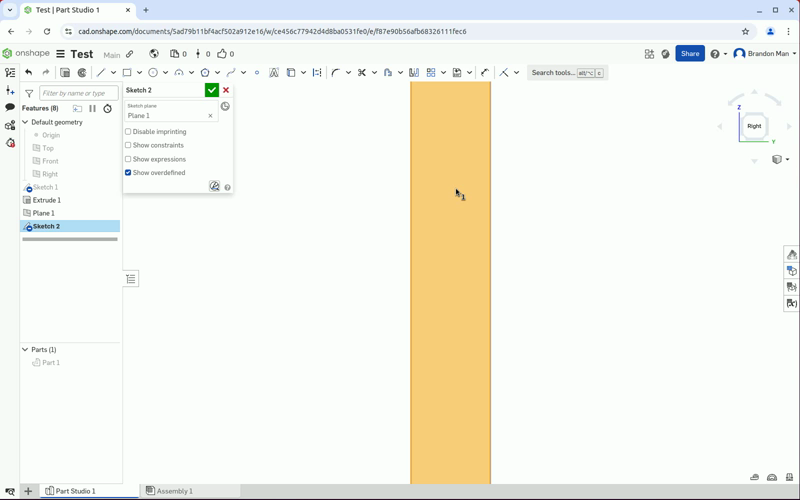
scroll(-6)
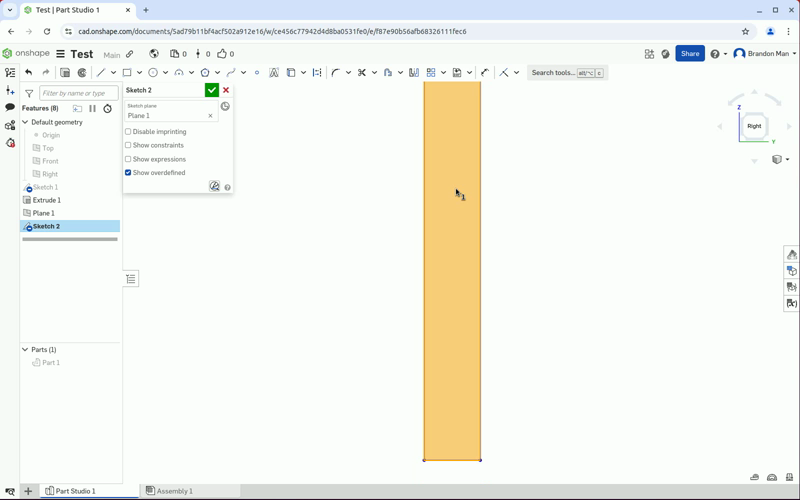
scroll(-6)
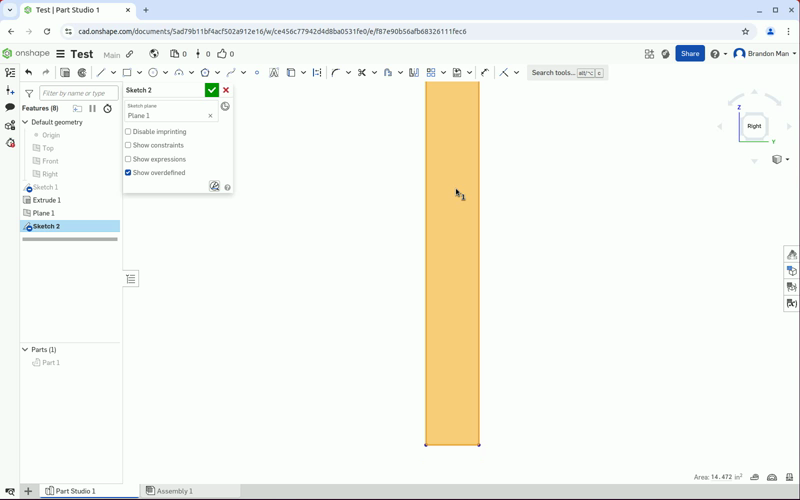
scroll(-6)
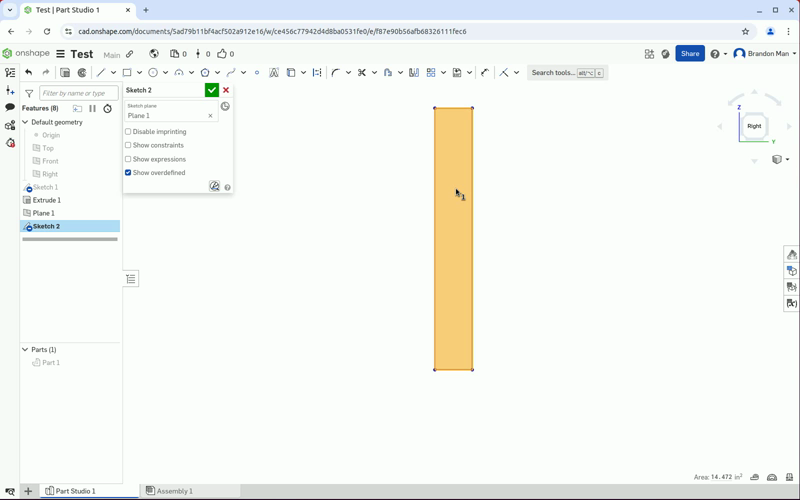
scroll(-6)
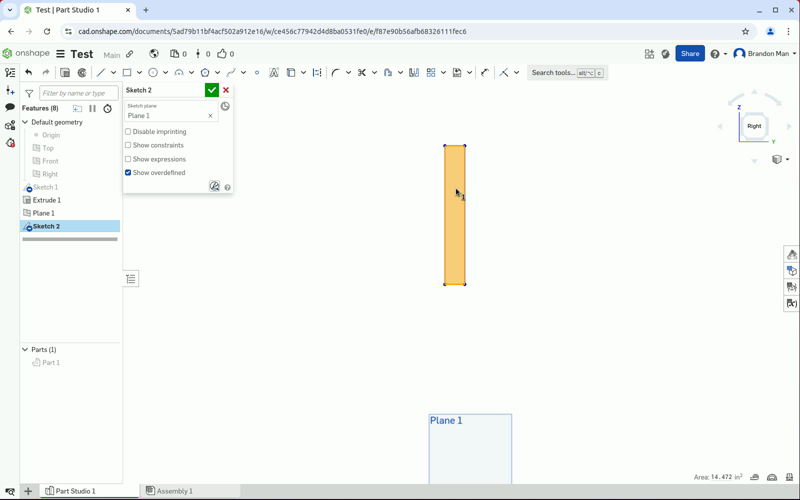
scroll(-6)
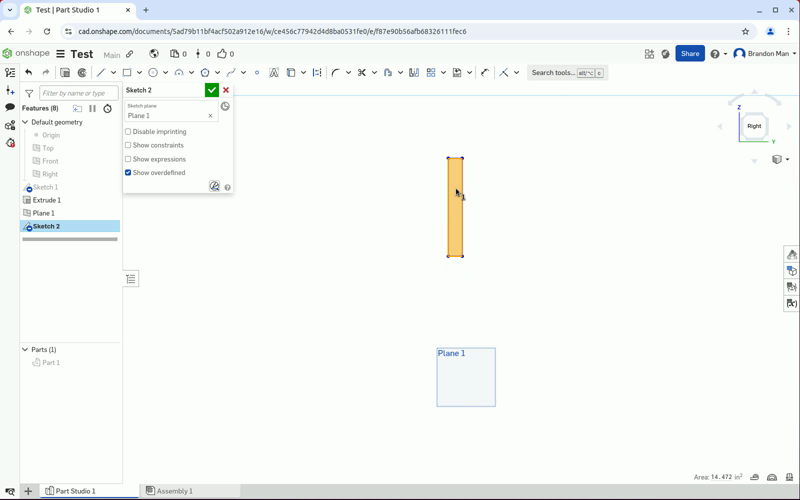
scroll(-6)
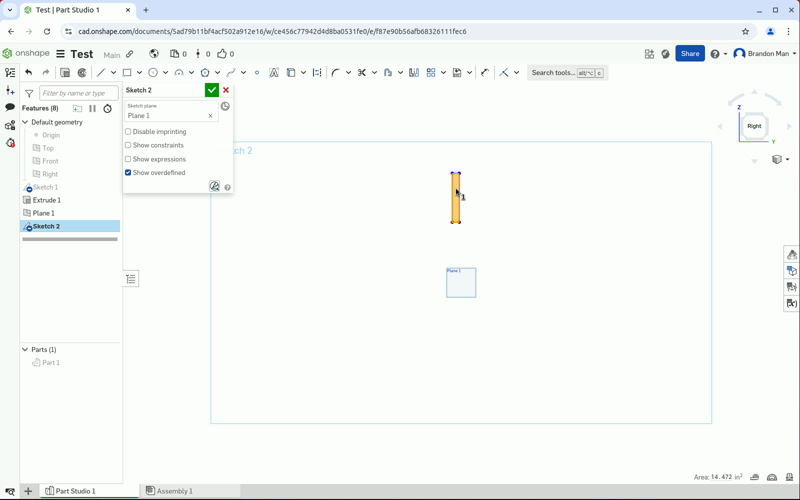
mouse_move(73, 352)
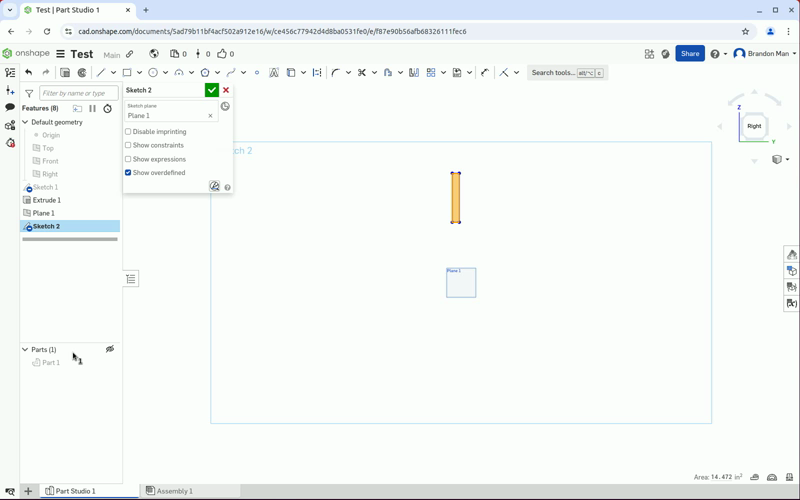
key(shift+y)
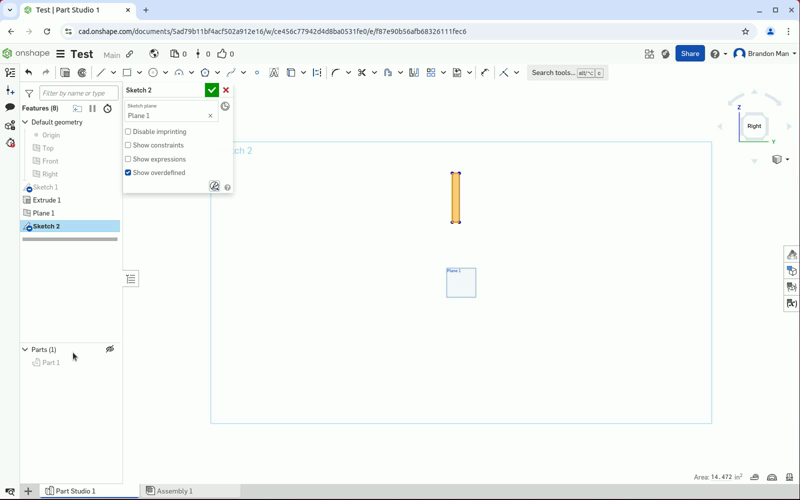
key(shift+e)
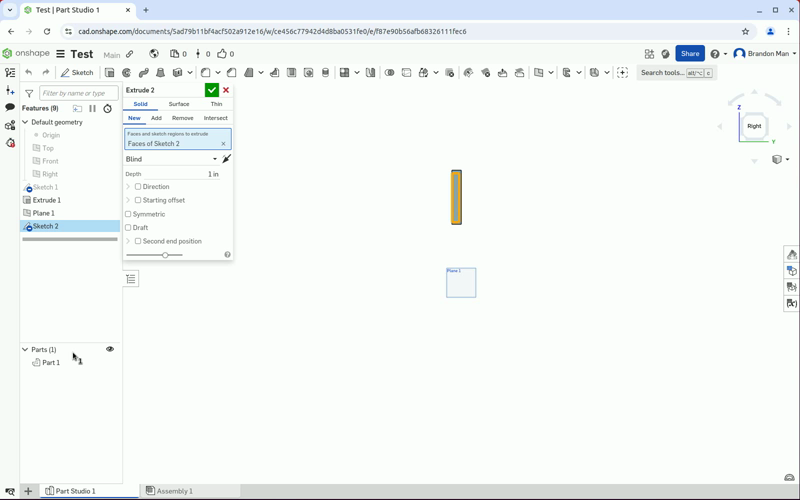
mouse_move(143, 106)
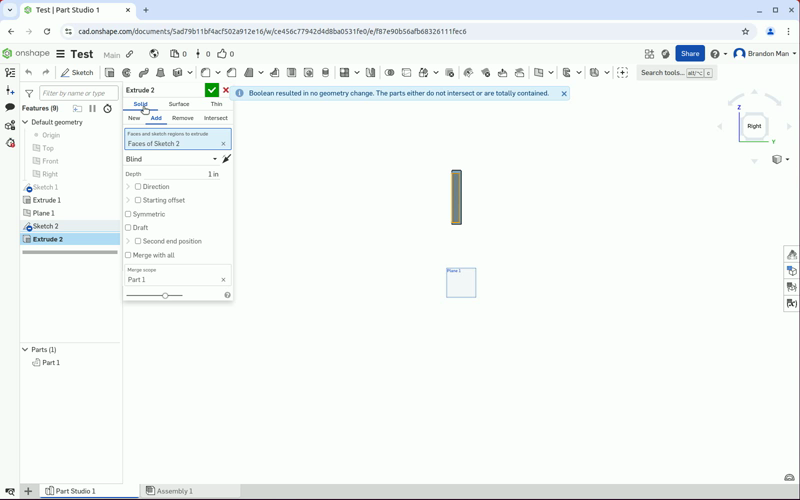
click(143, 106)
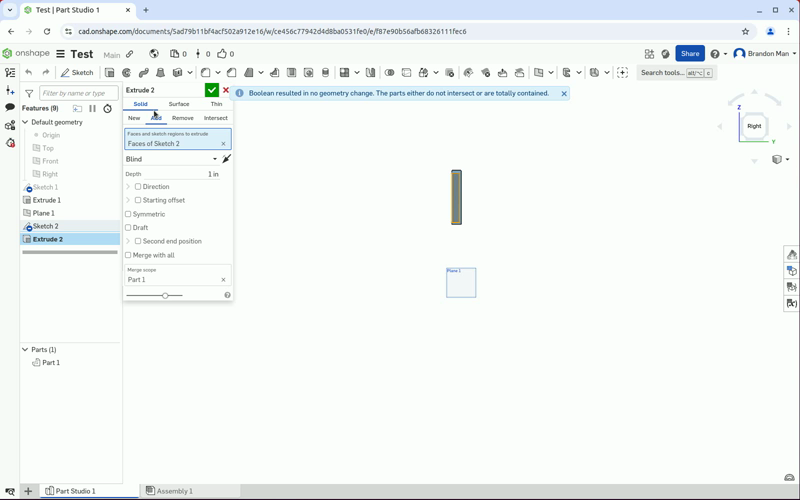
mouse_move(186, 120)
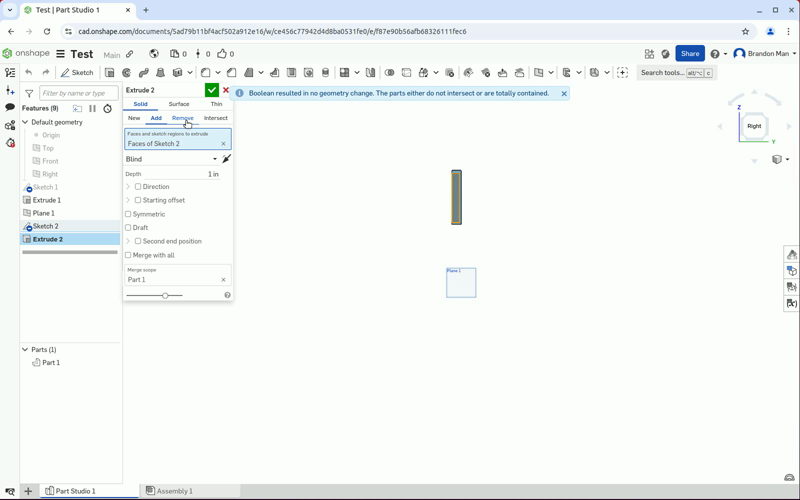
click(186, 120)
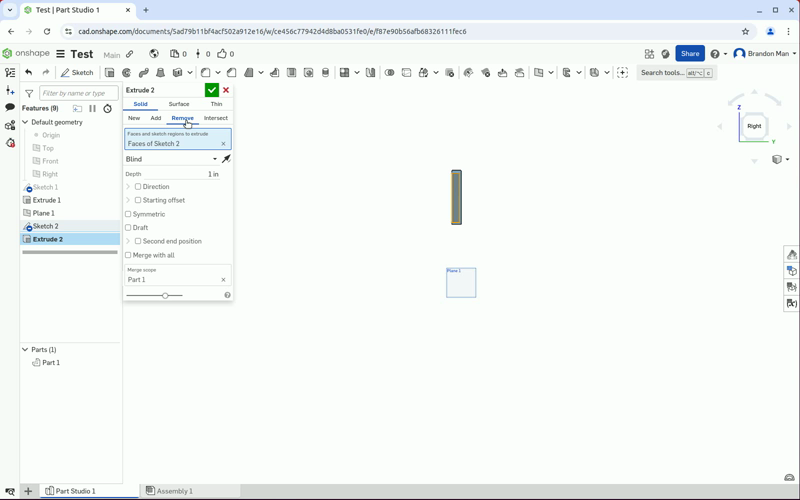
key(tab, 4)
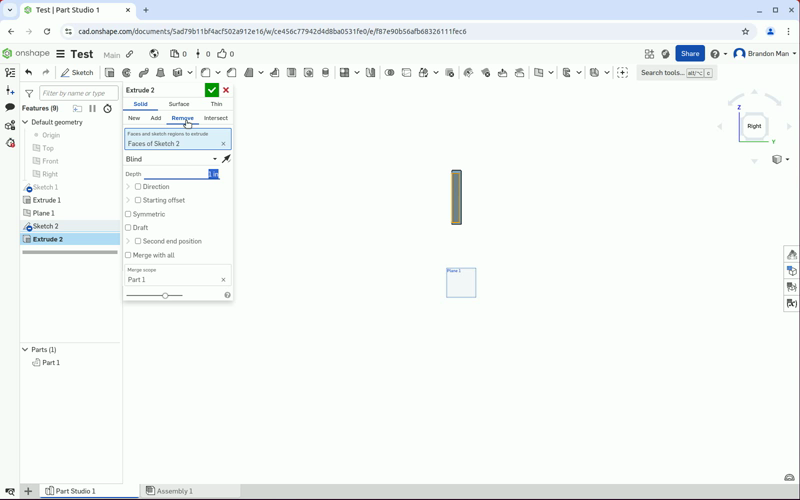
text(12.758)
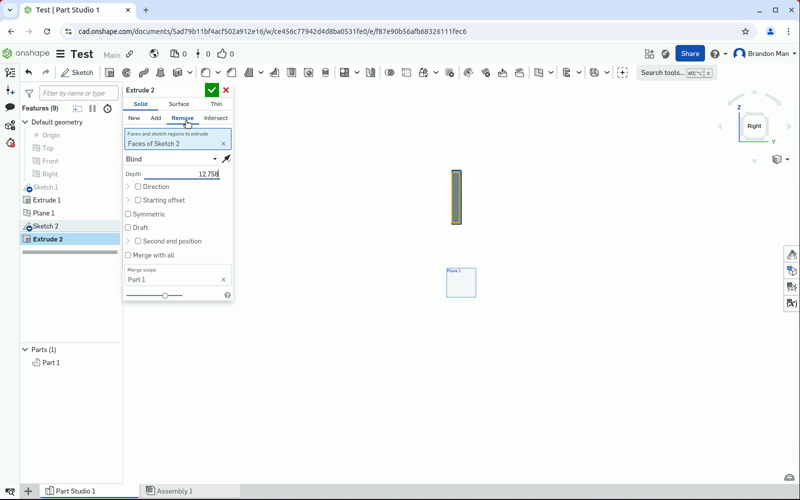
key(tab, 6)
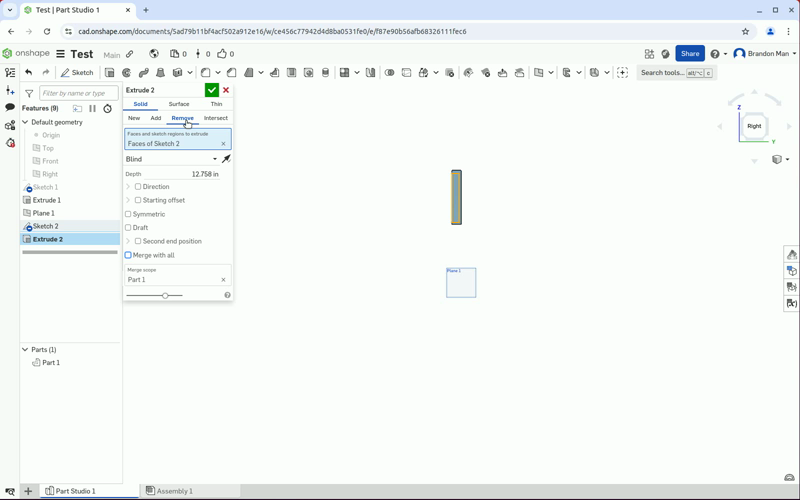
key(space)
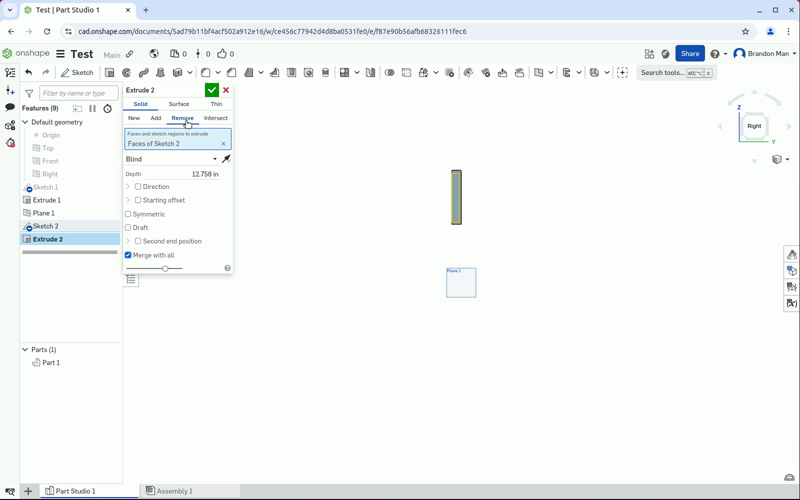
key(enter)
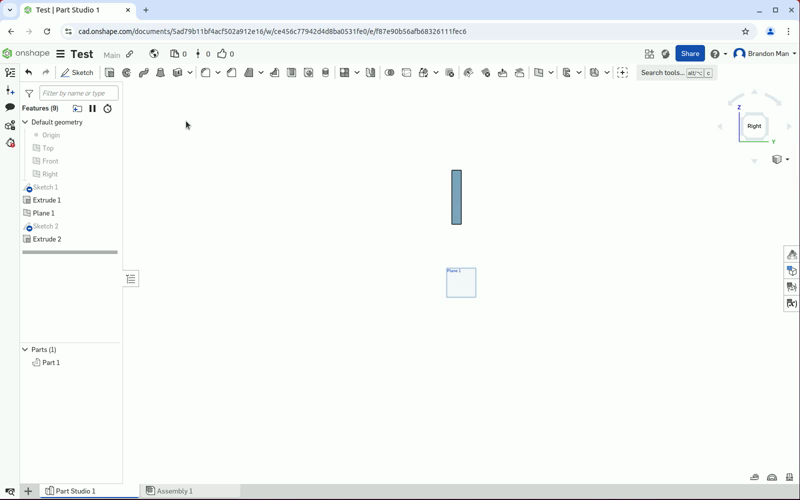
key(shift+h)
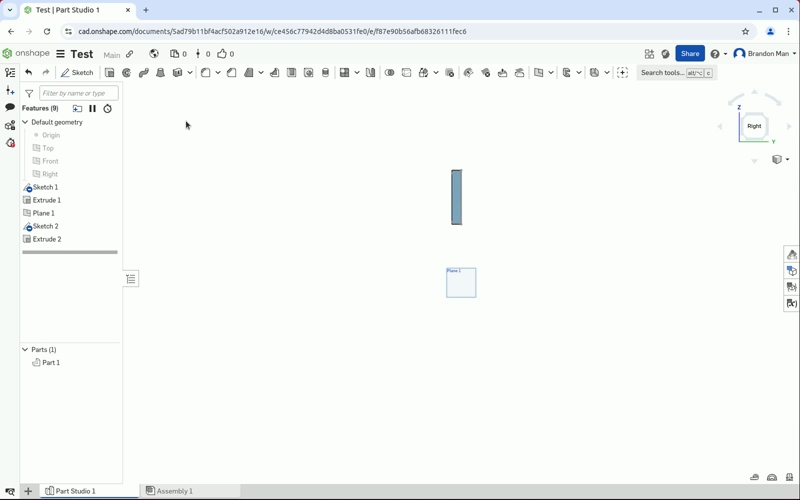
key(shift+h)
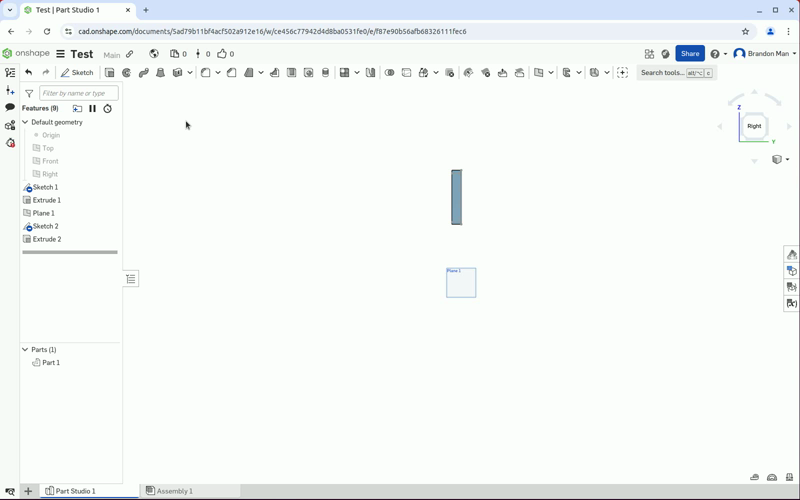
key(shift+7)
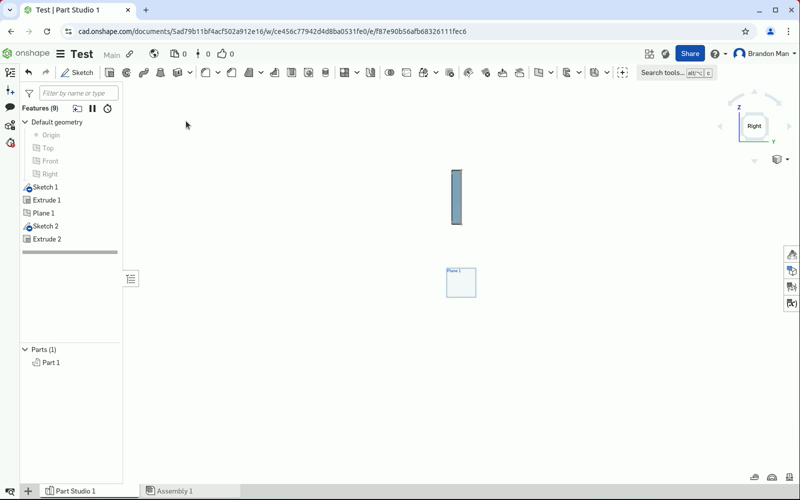
key(right, 2)
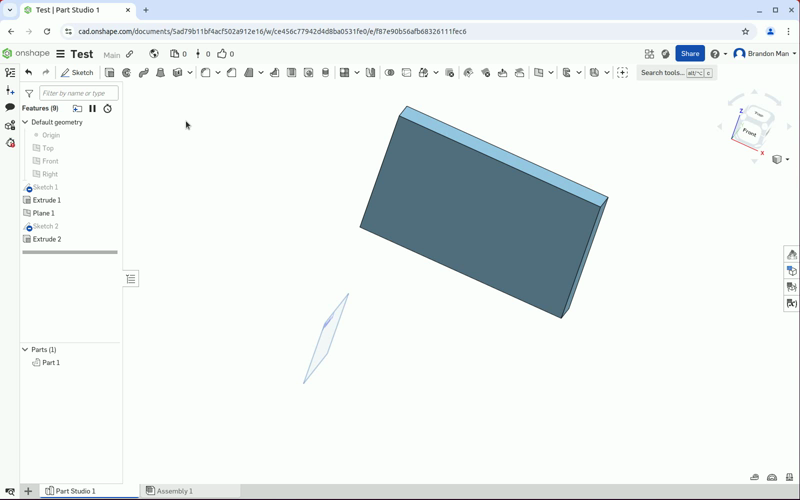
key(down, 2)
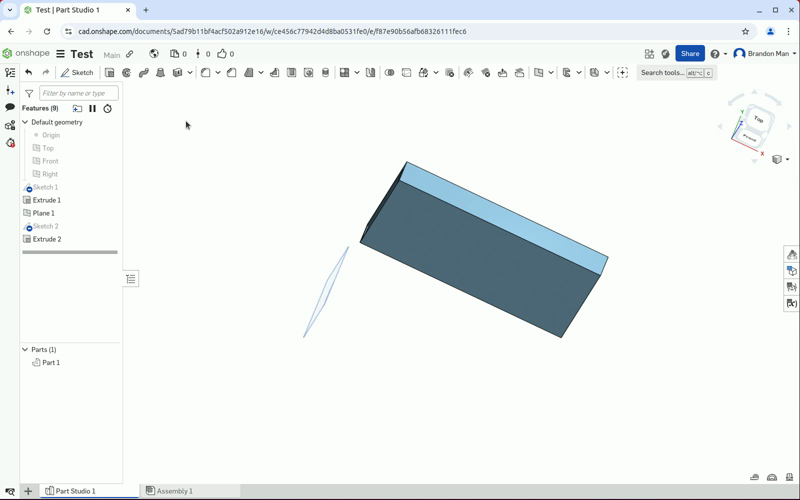
key(up, 2)
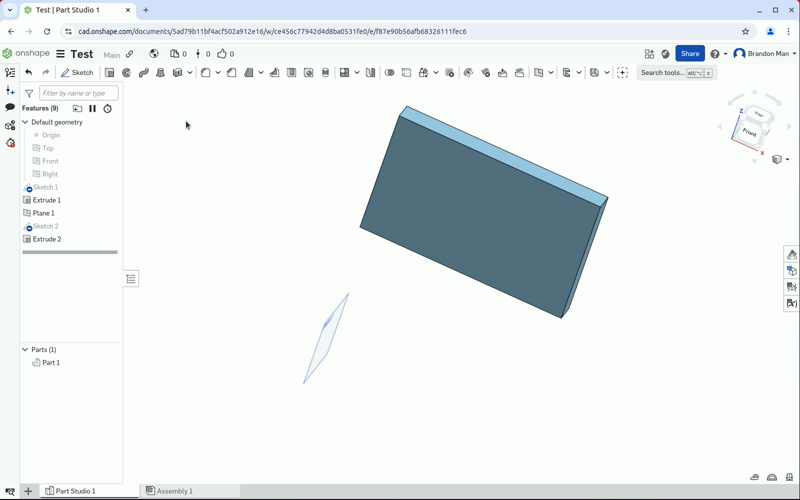
key(left, 2)
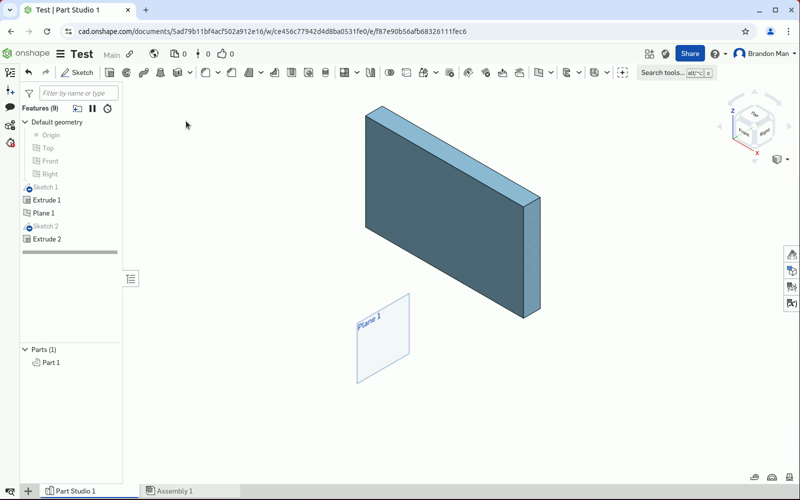
mouse_move(73, 189)
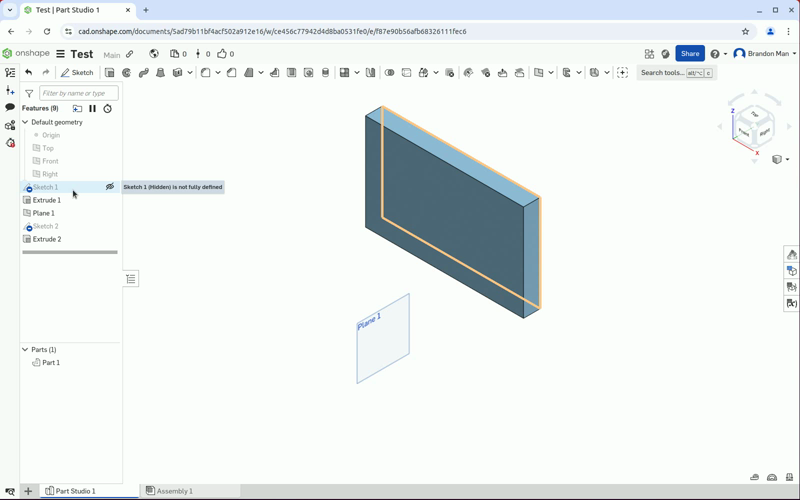
click(73, 189)